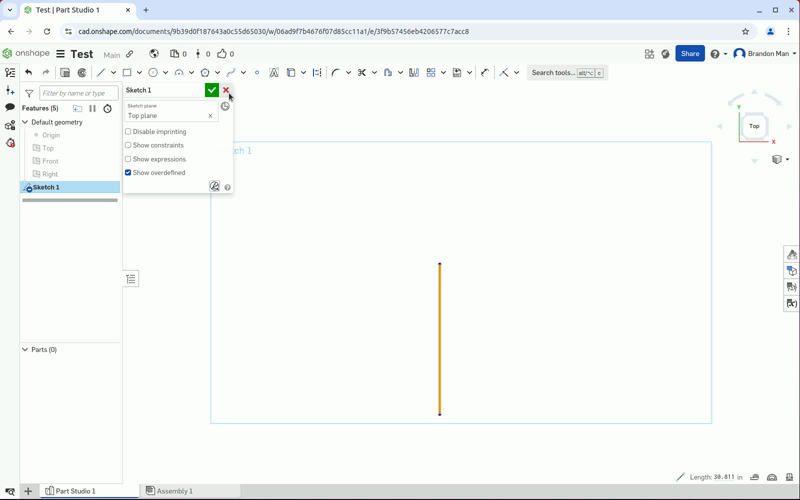
key(shift+h)
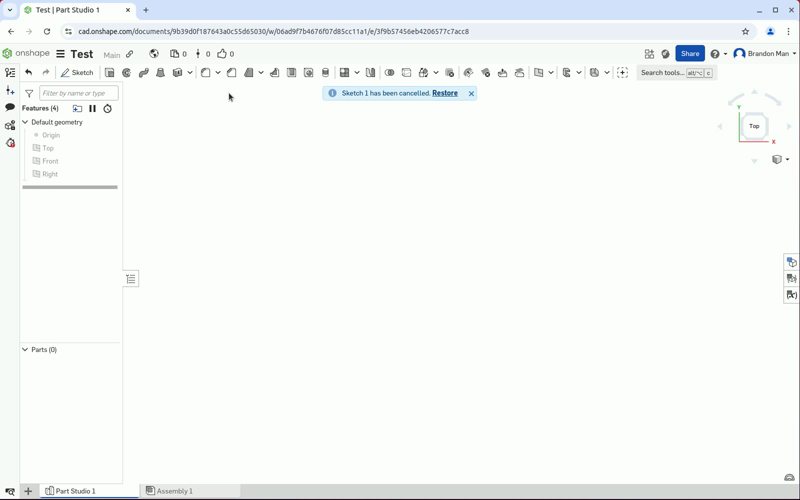
mouse_move(73, 352)
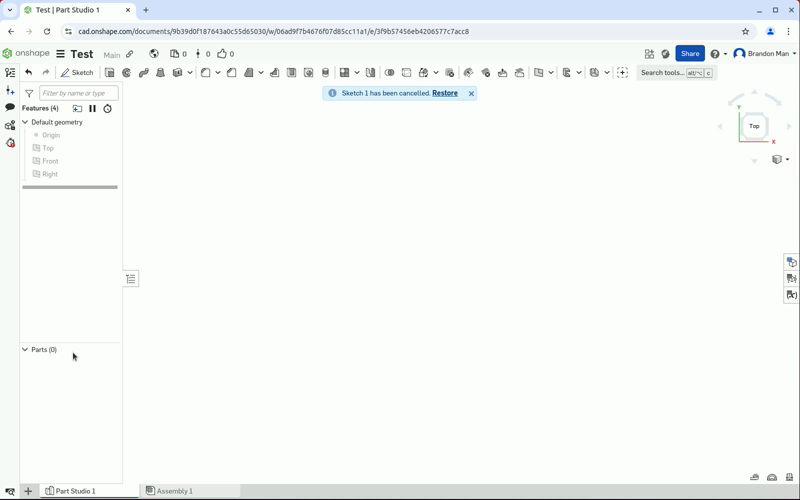
key(y)
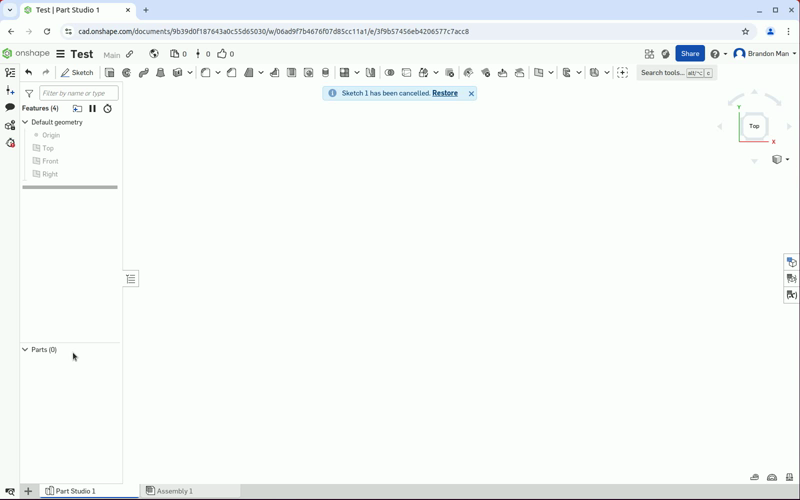
key(shift+p)
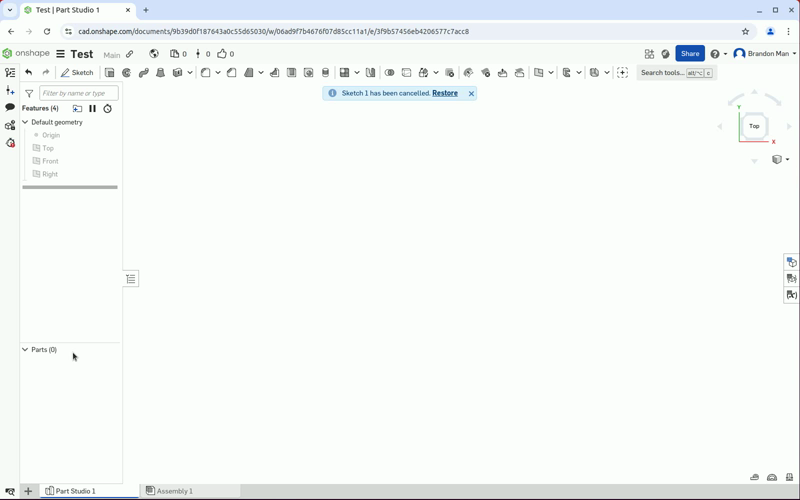
key(space)
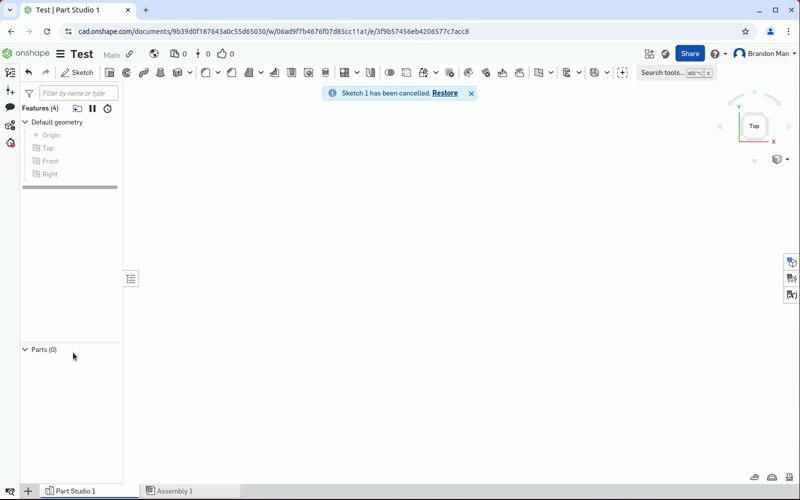
key_down(shift)
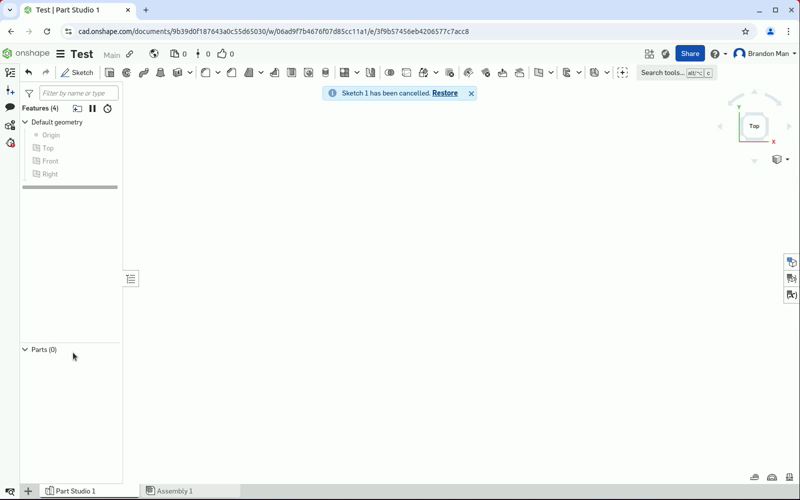
key(up)
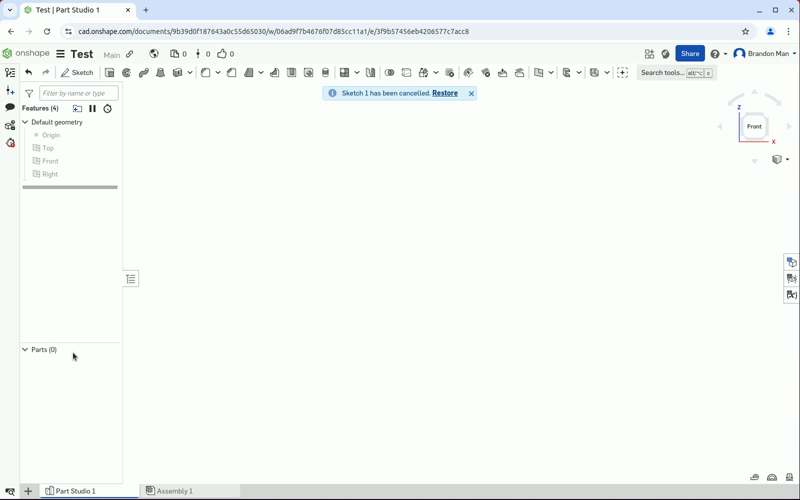
key_up(shift)
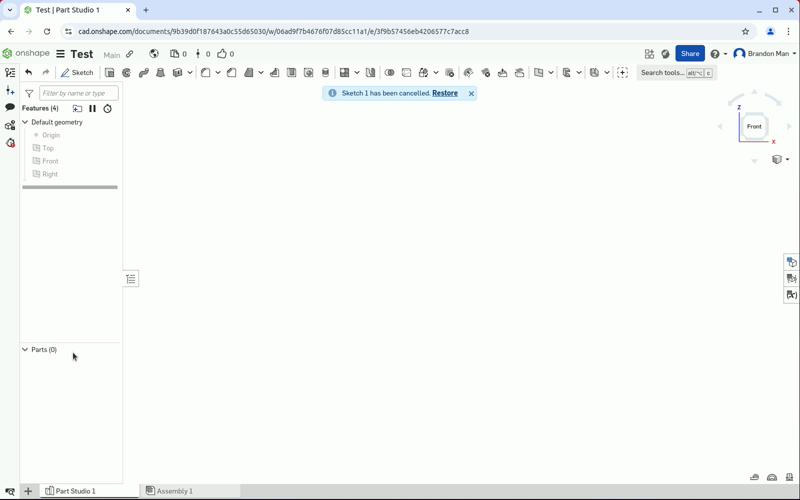
mouse_move(73, 352)
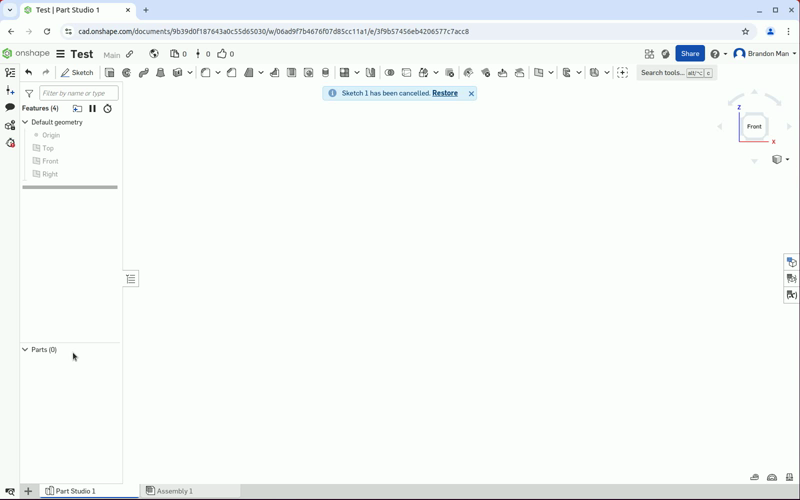
key(shift+y)
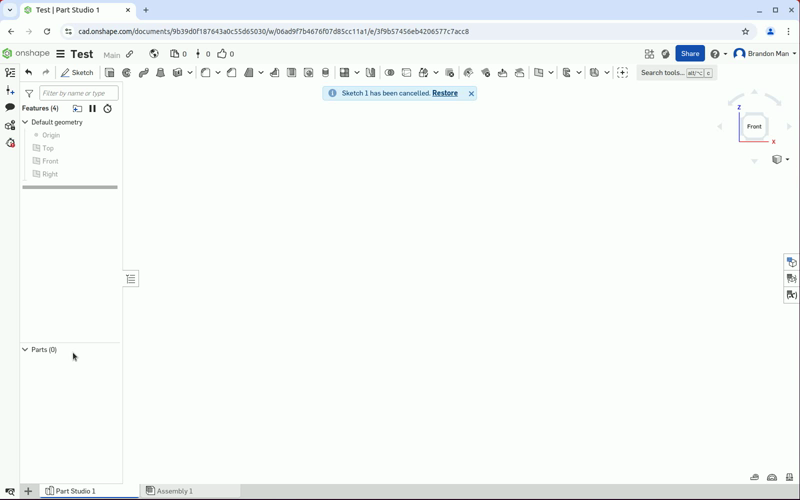
key(shift+s)
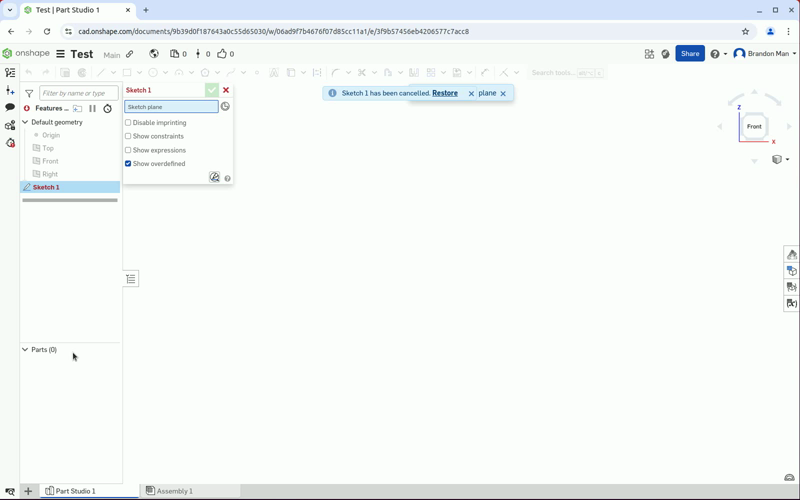
mouse_move(73, 163)
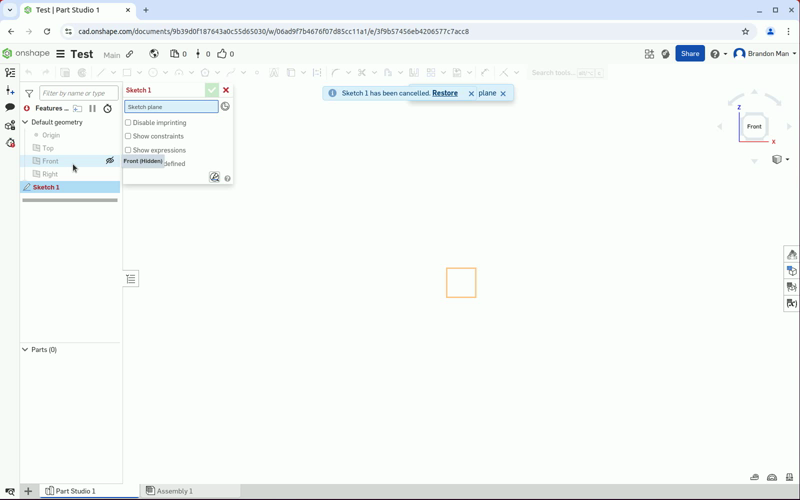
click(73, 163)
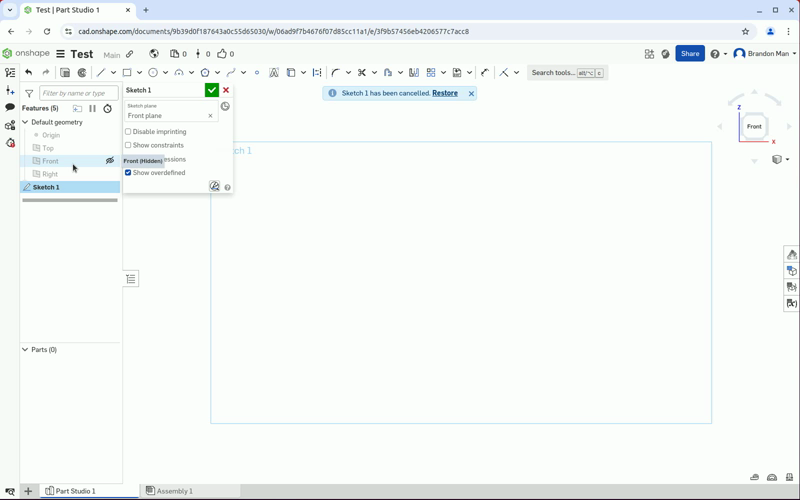
mouse_move(73, 352)
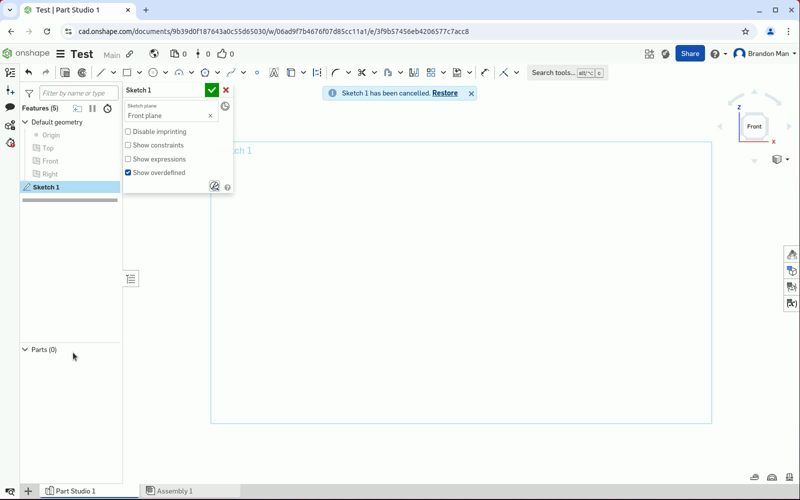
key(y)
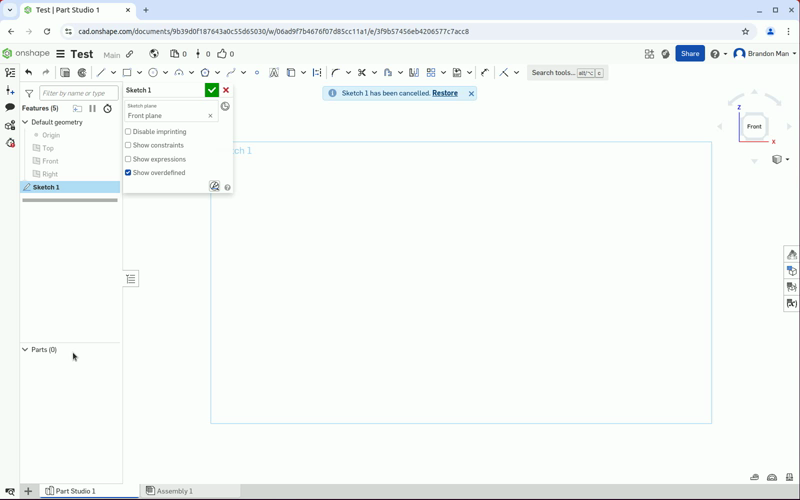
key(l)
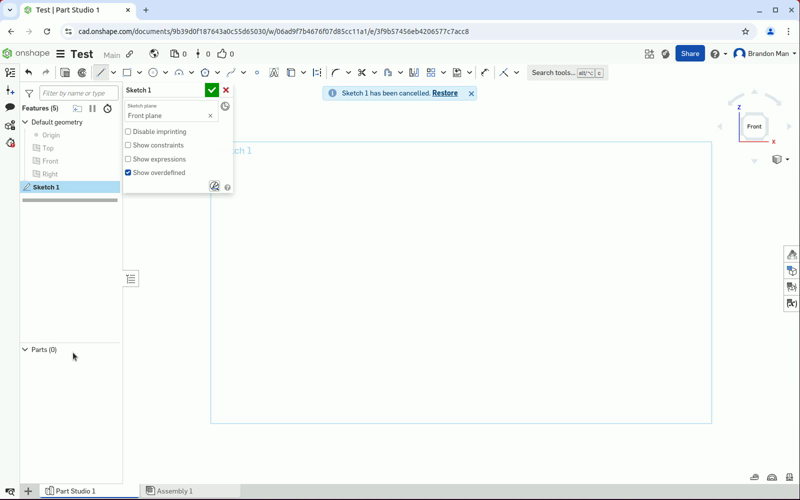
key_down(shift)
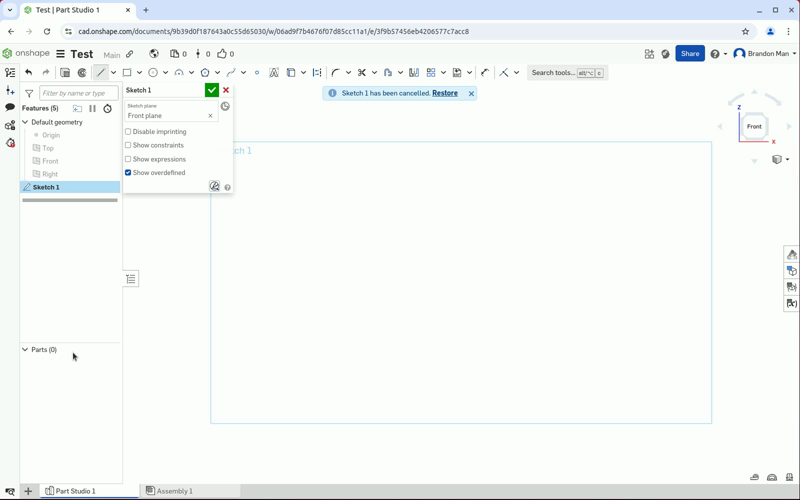
mouse_move(375, 395)
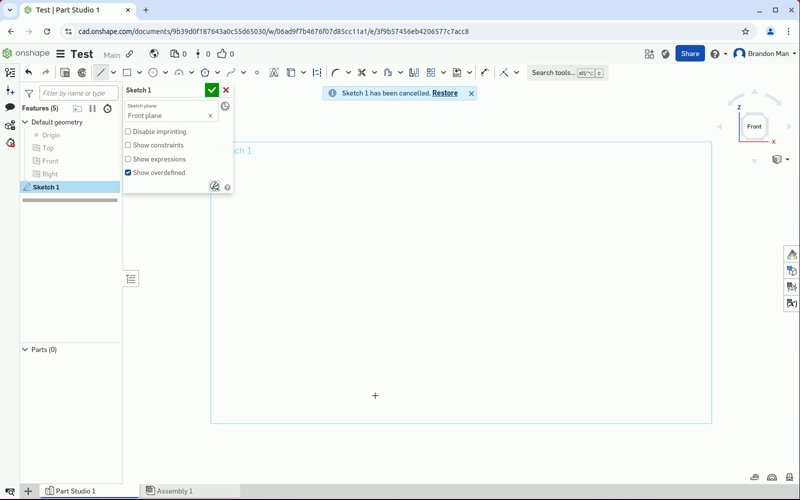
click(375, 395)
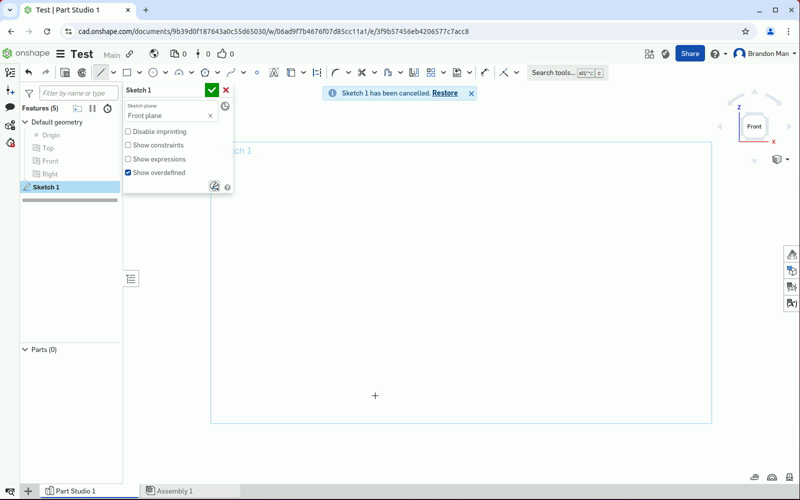
key_up(shift)
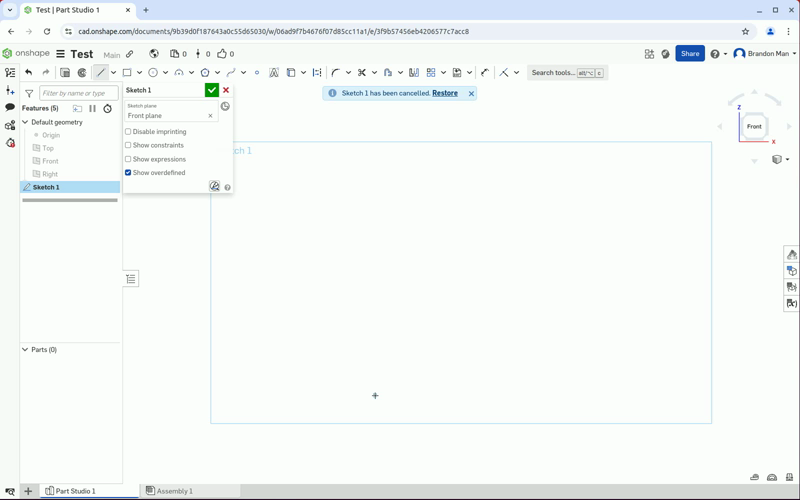
key_down(shift)
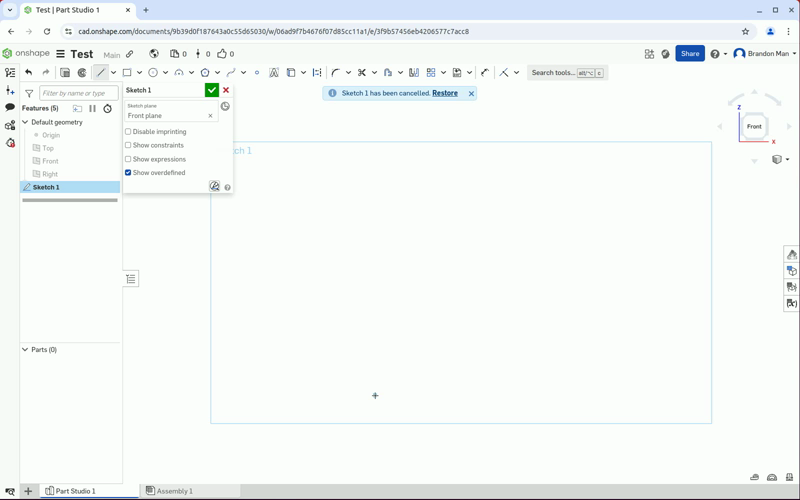
mouse_move(546, 395)
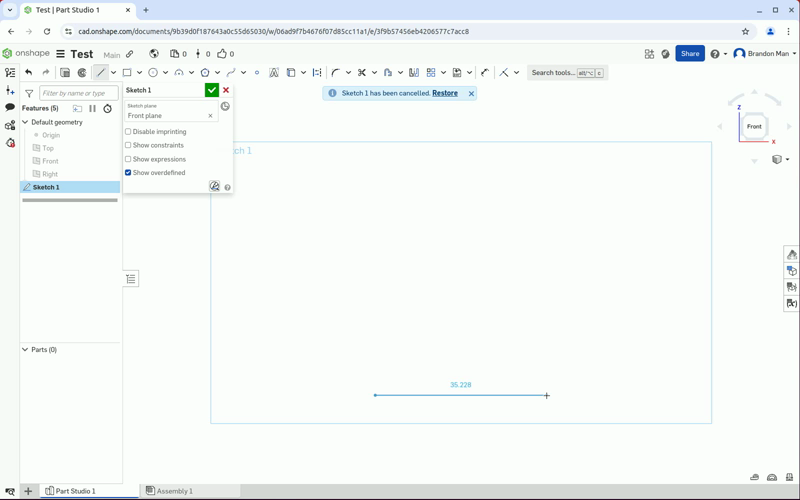
click(546, 395)
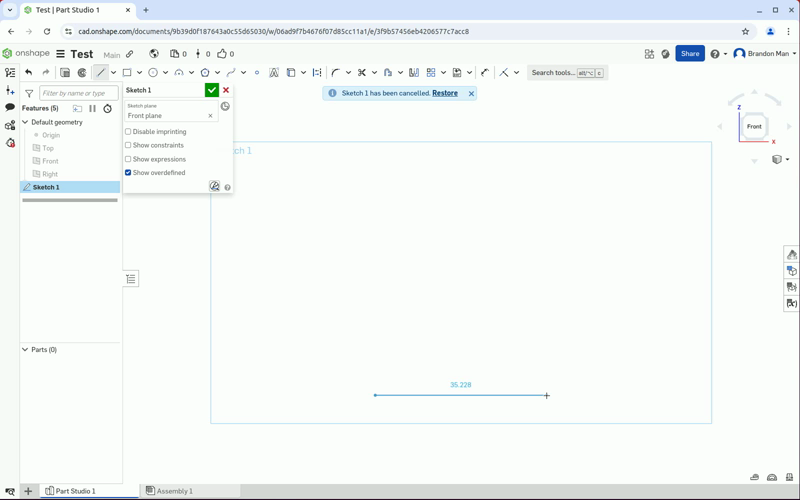
key_up(shift)
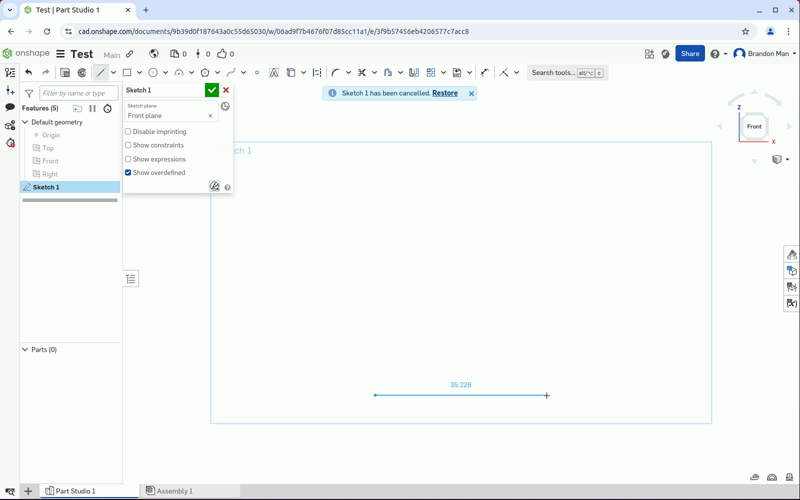
key_down(shift)
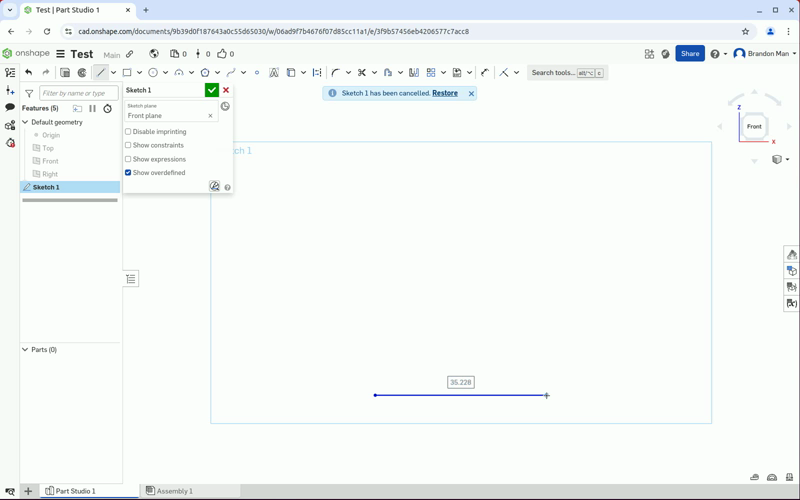
mouse_move(576, 395)
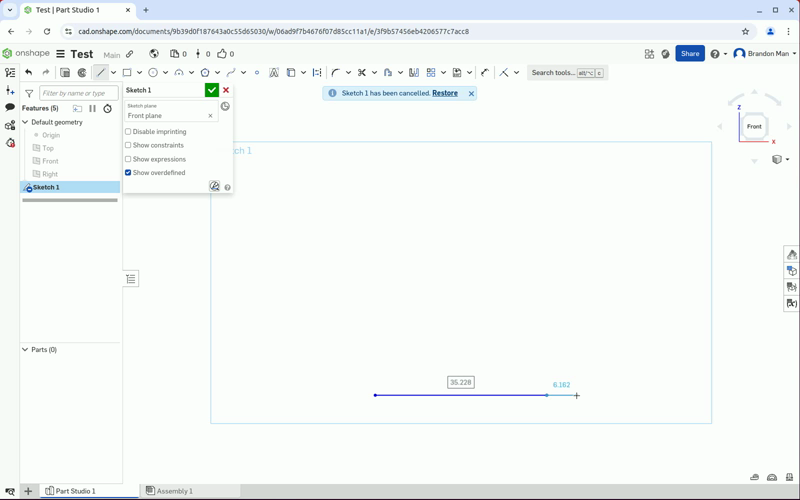
mouse_move(546, 363)
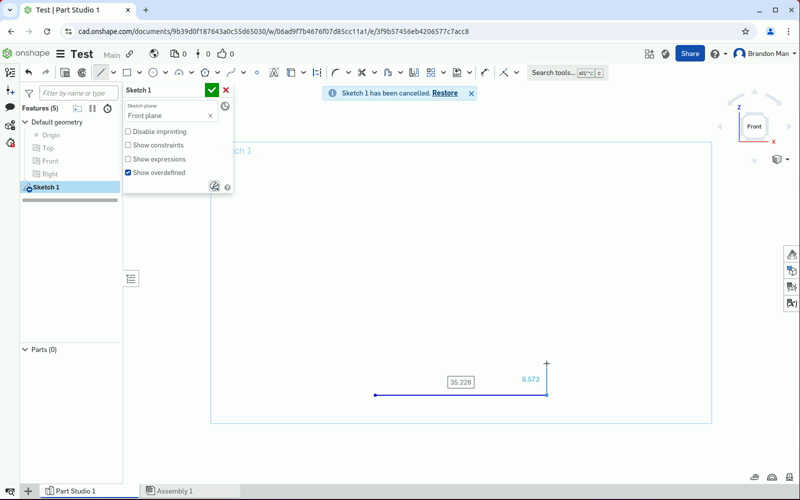
click(546, 363)
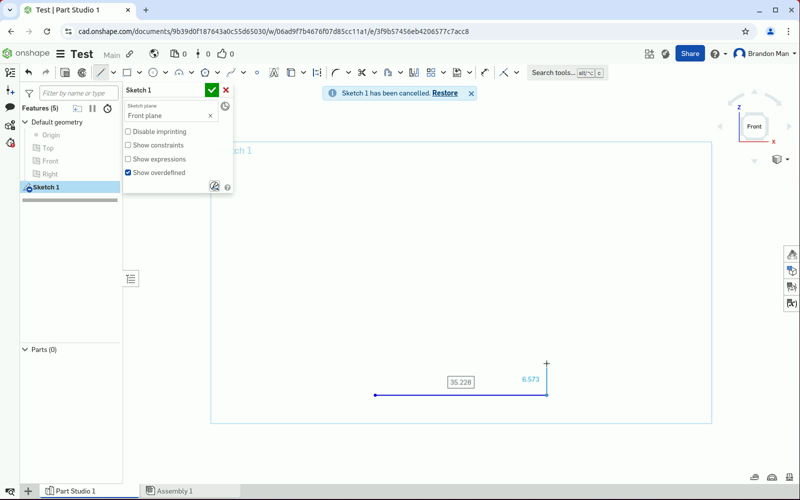
key_up(shift)
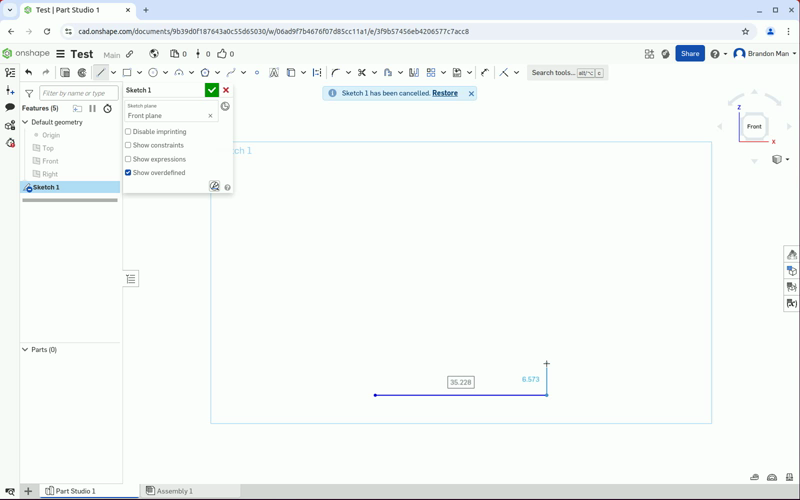
key_down(shift)
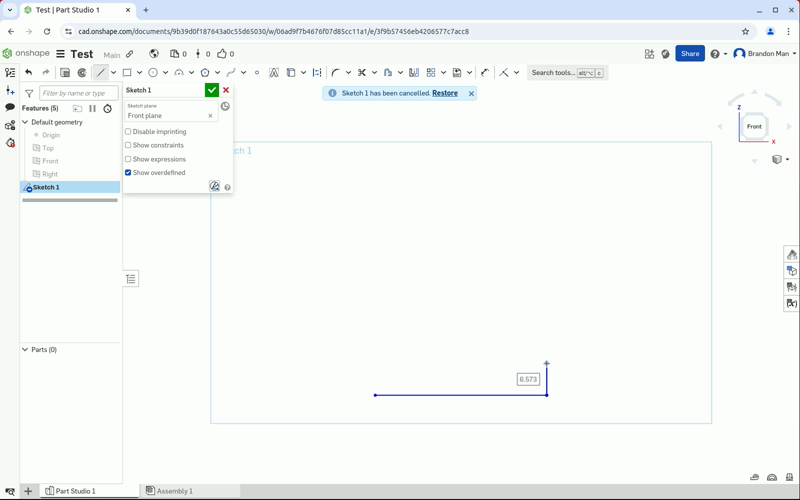
mouse_move(375, 363)
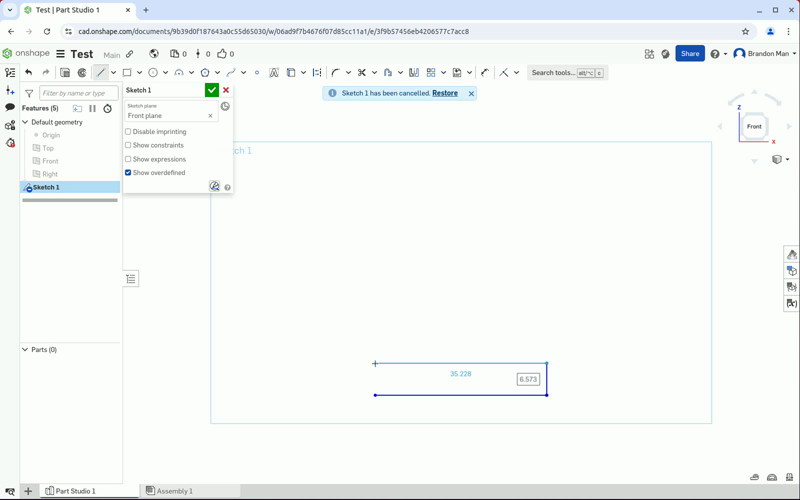
click(375, 363)
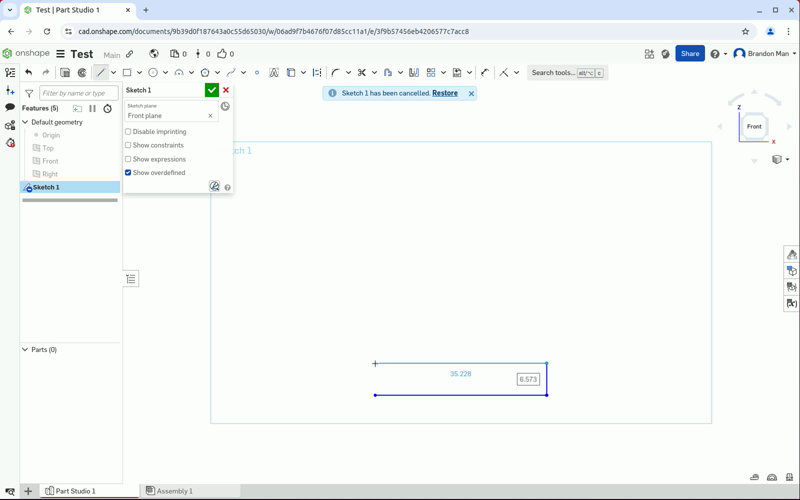
key_up(shift)
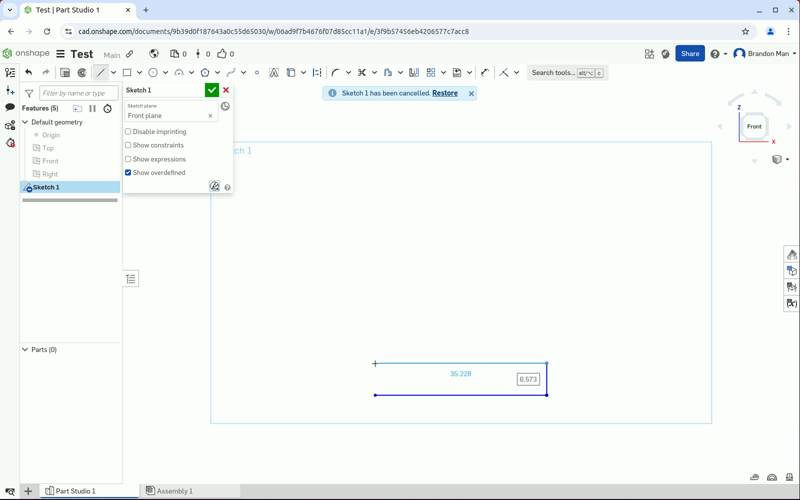
mouse_move(405, 363)
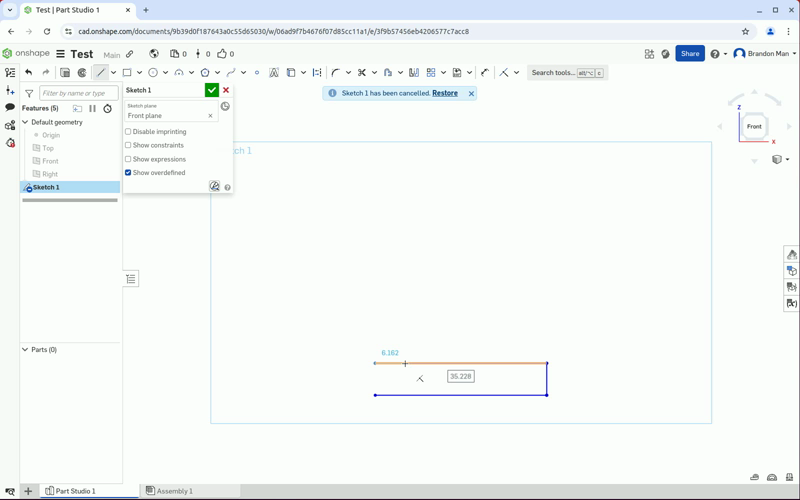
key_down(shift)
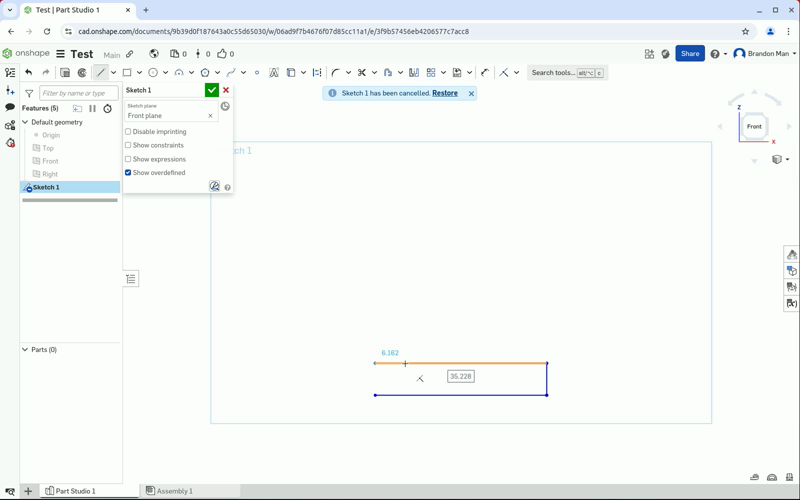
mouse_move(375, 395)
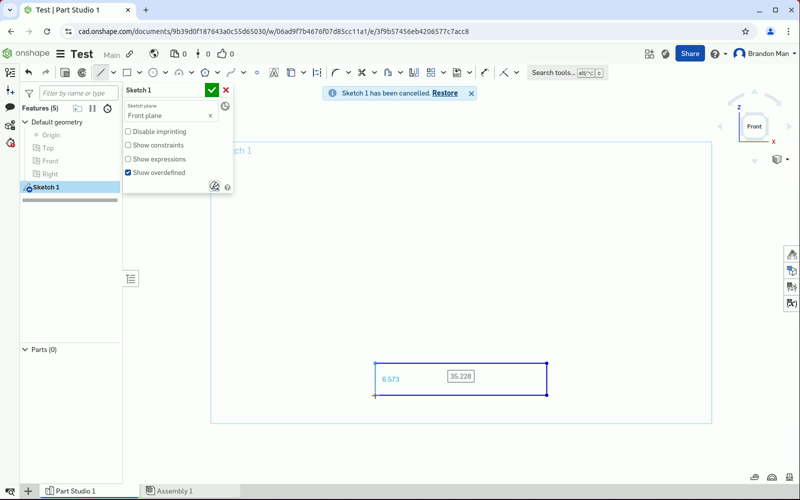
key_up(shift)
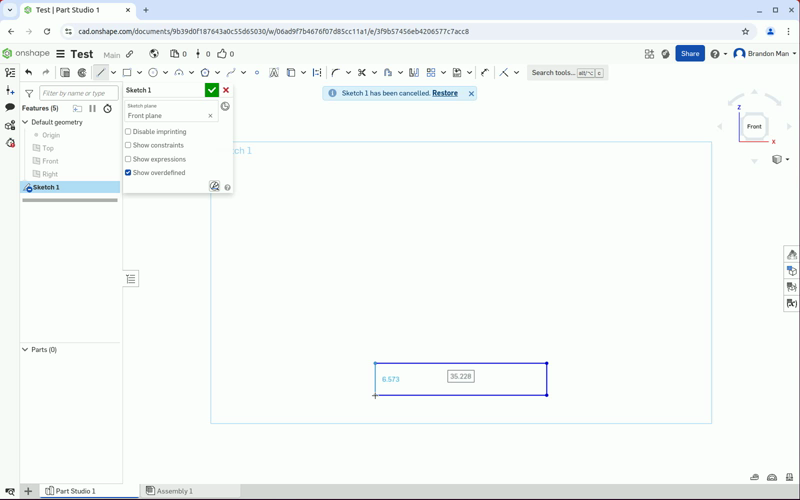
click(375, 395)
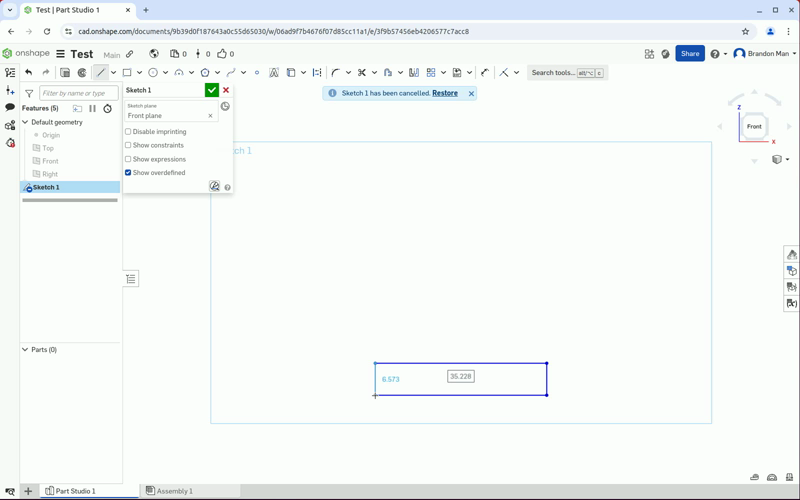
key(esc)
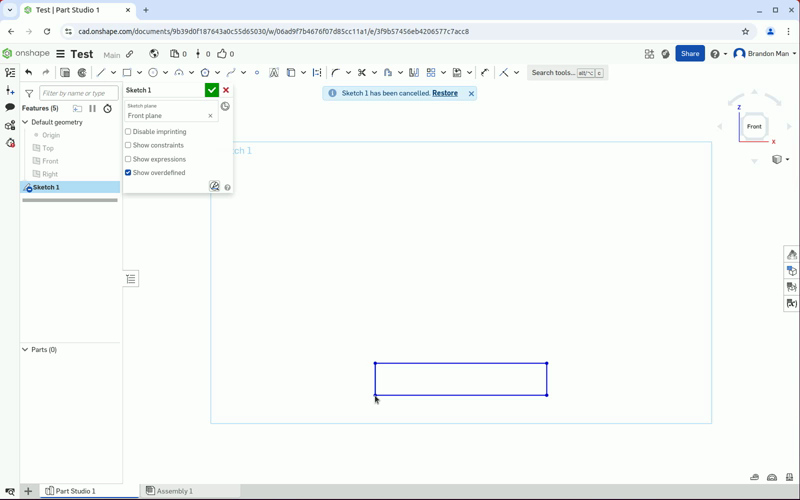
mouse_move(425, 390)
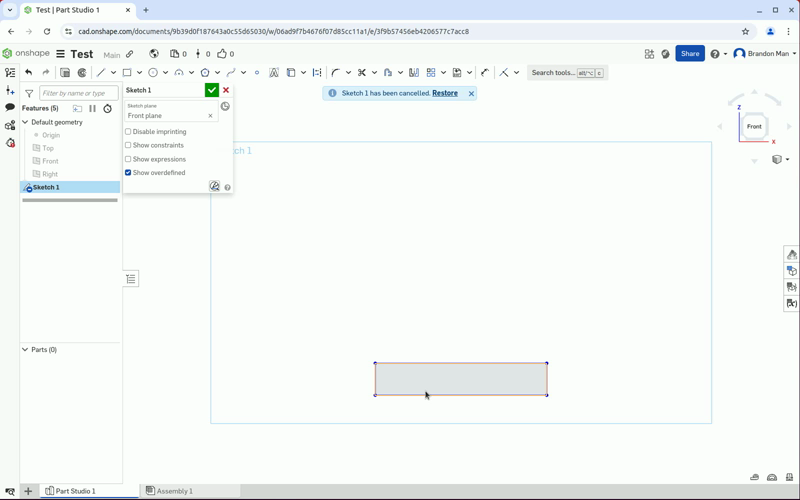
click(425, 390)
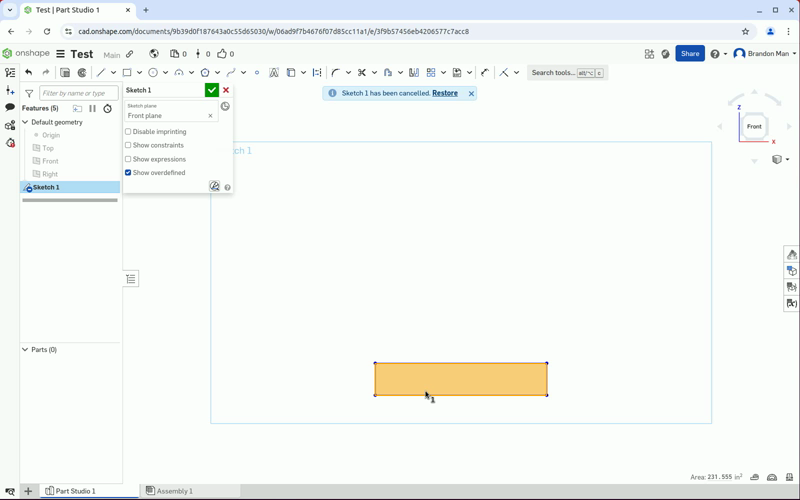
mouse_move(73, 352)
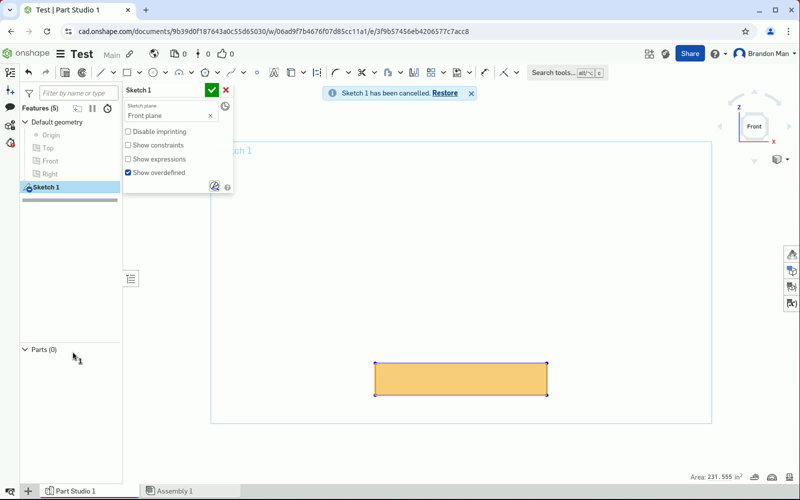
key(shift+y)
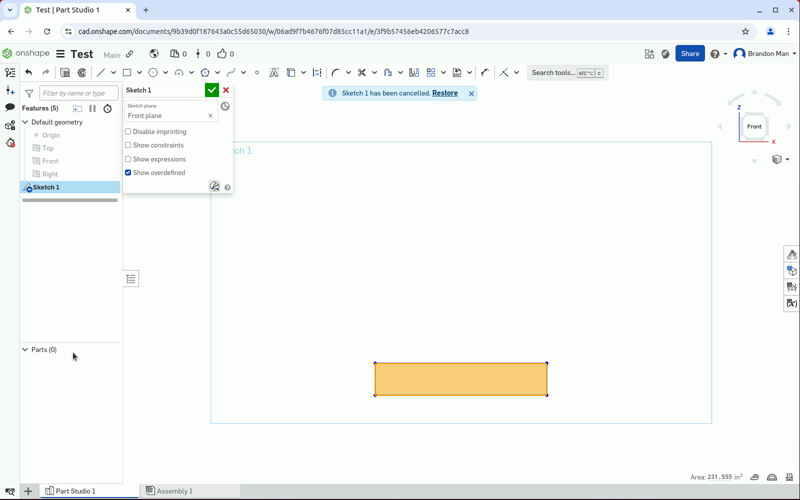
key(shift+e)
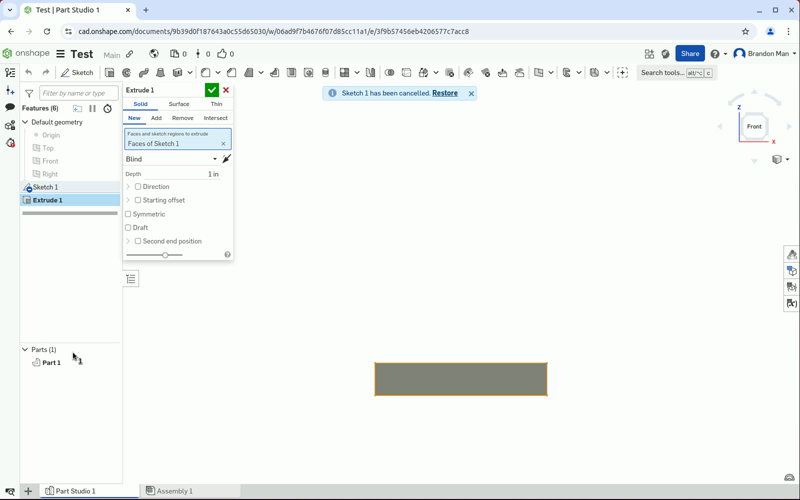
mouse_move(143, 106)
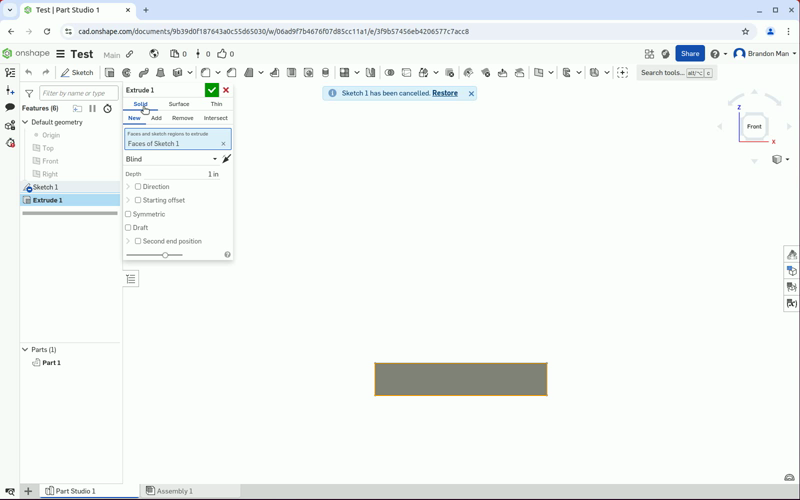
click(143, 106)
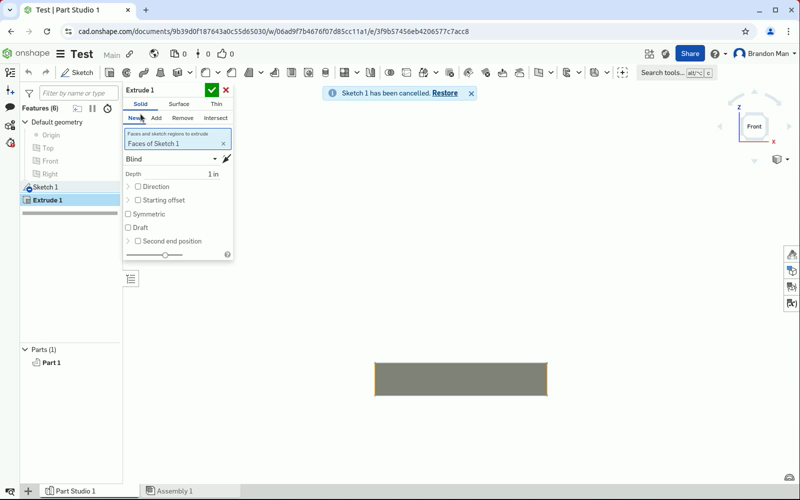
mouse_move(137, 120)
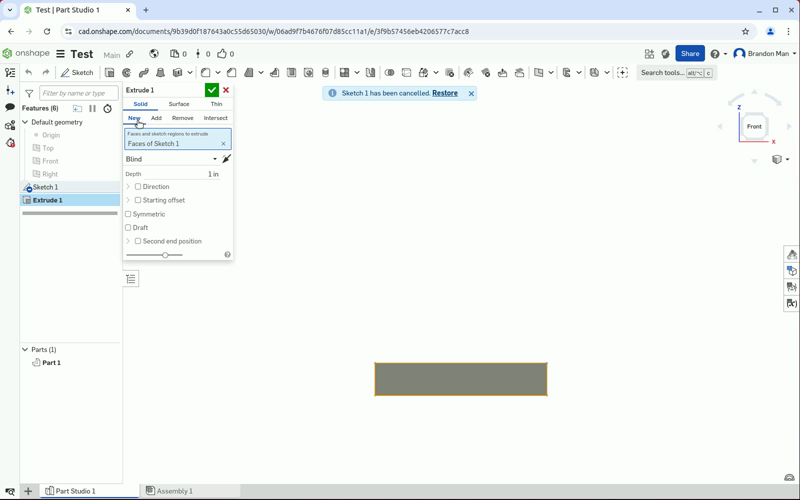
click(137, 120)
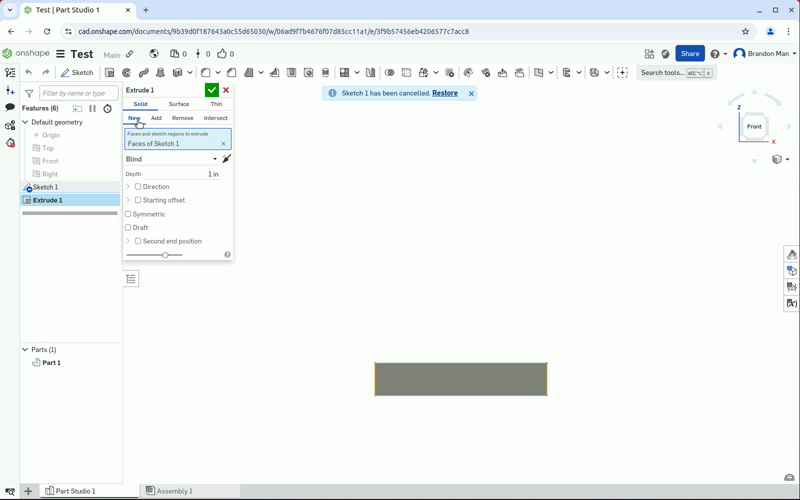
key(tab, 4)
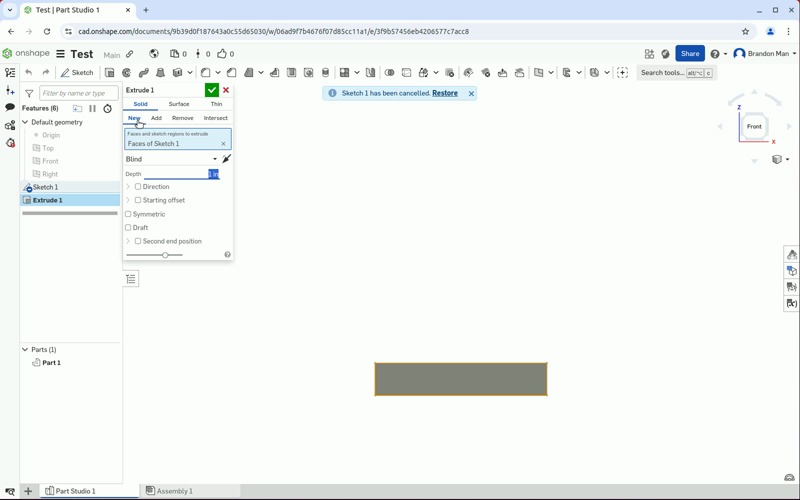
text(2.648)
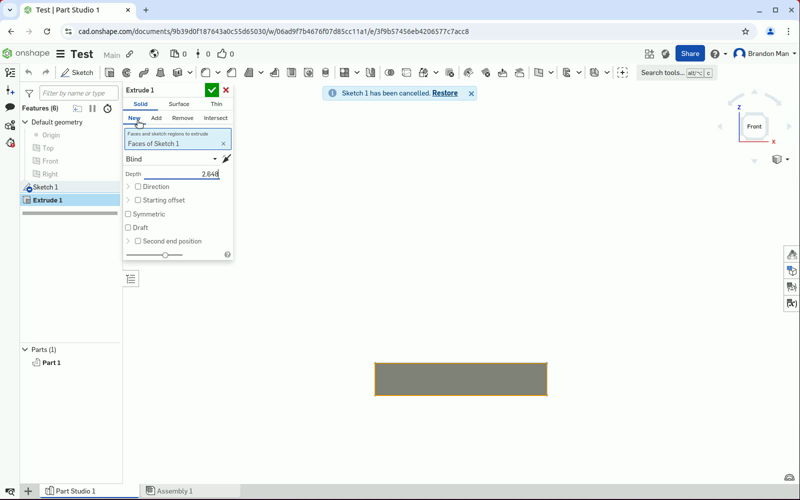
key(enter)
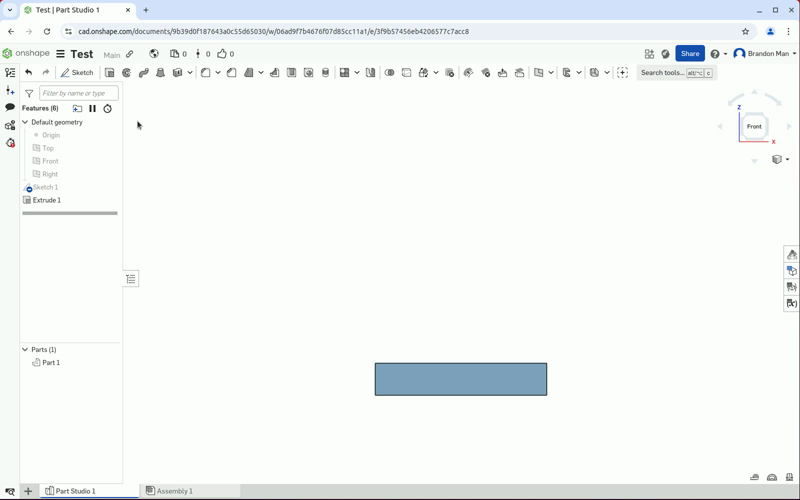
key(shift+h)
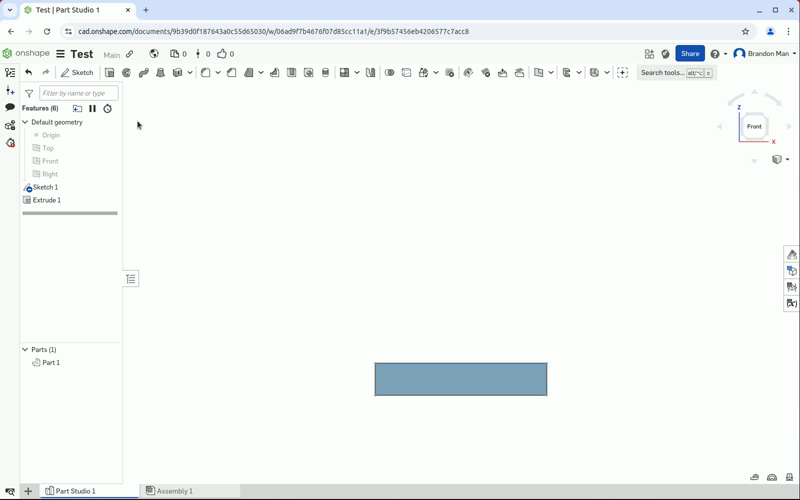
key(shift+h)
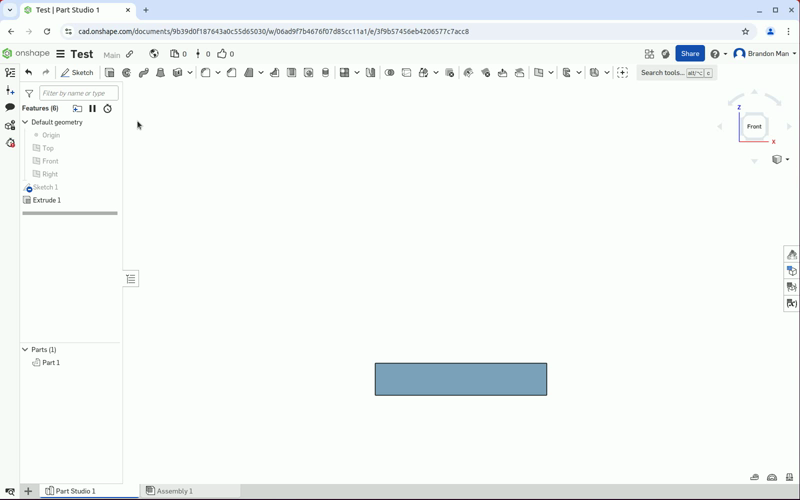
mouse_move(73, 189)
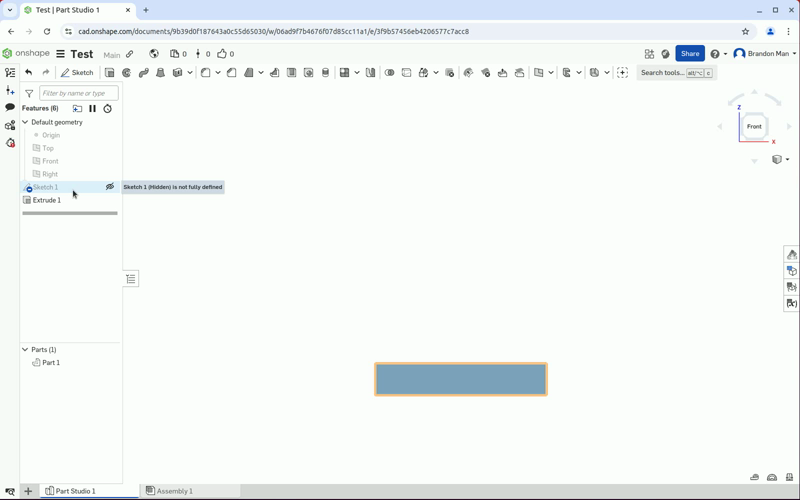
click(73, 189)
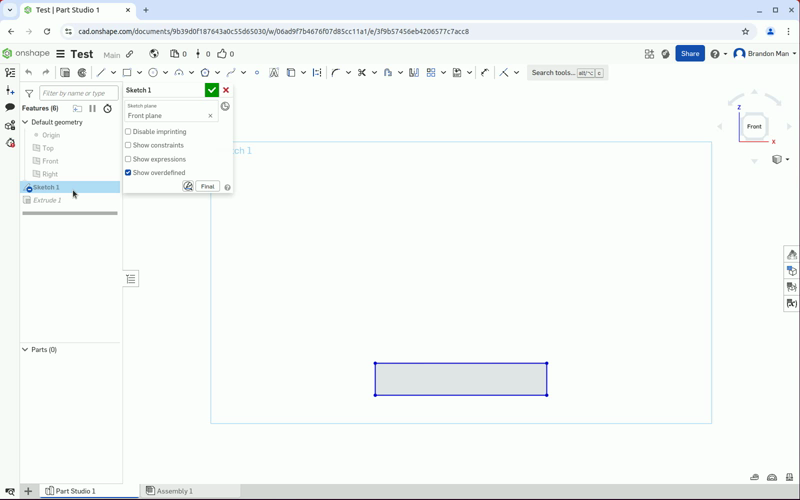
mouse_move(229, 92)
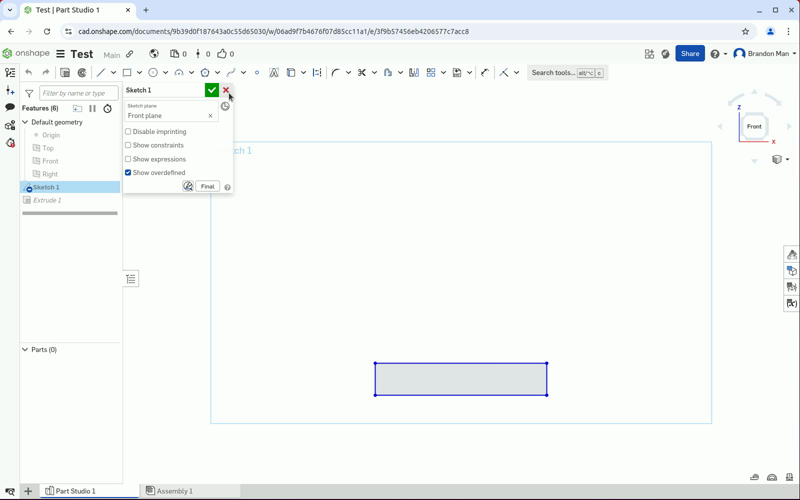
click(229, 92)
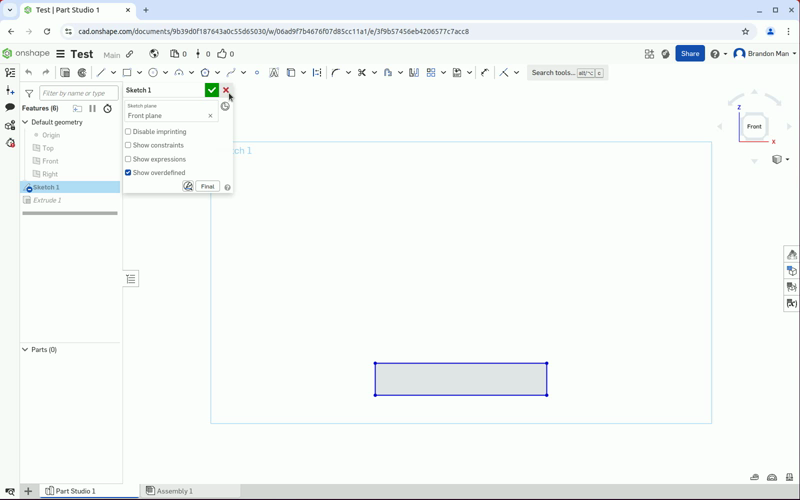
key(shift+s)
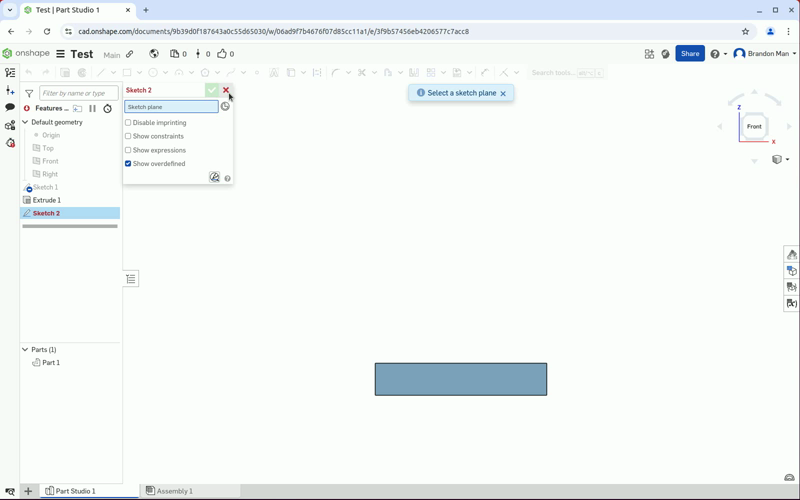
mouse_move(73, 163)
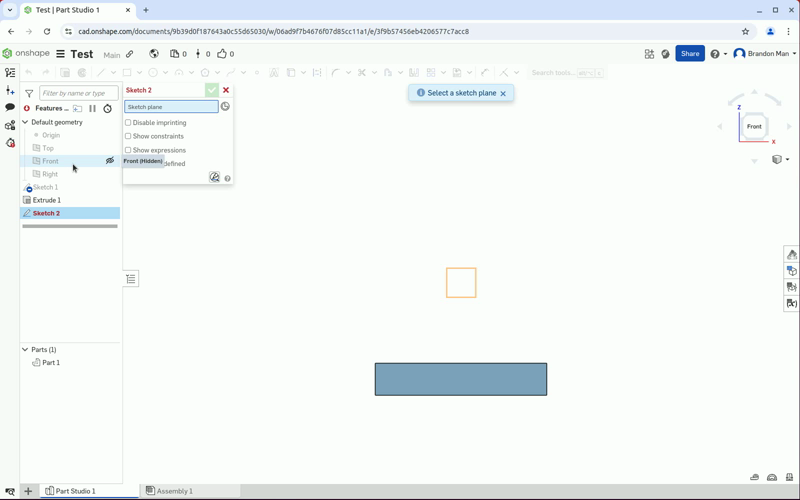
click(73, 163)
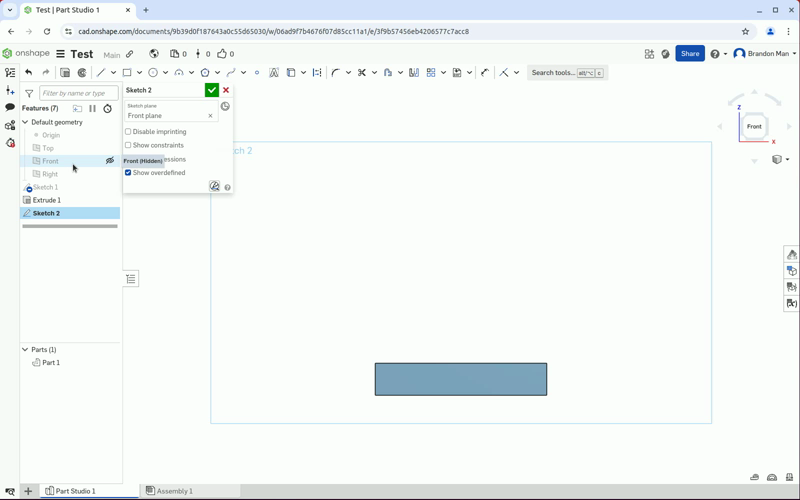
mouse_move(73, 352)
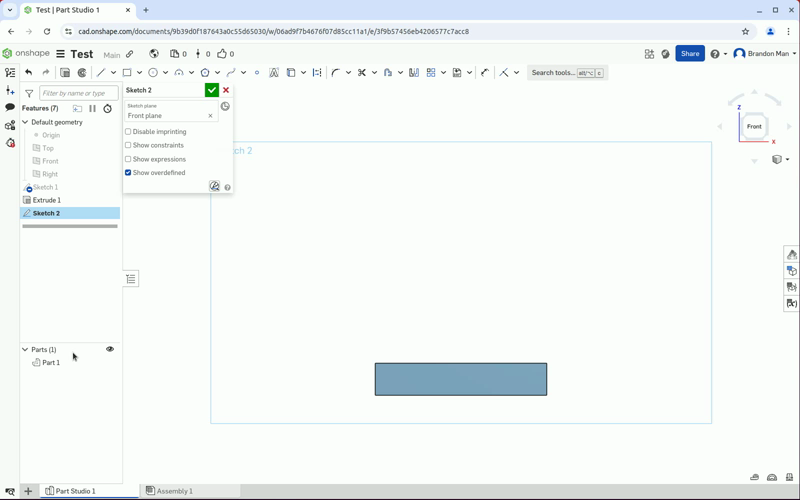
key(y)
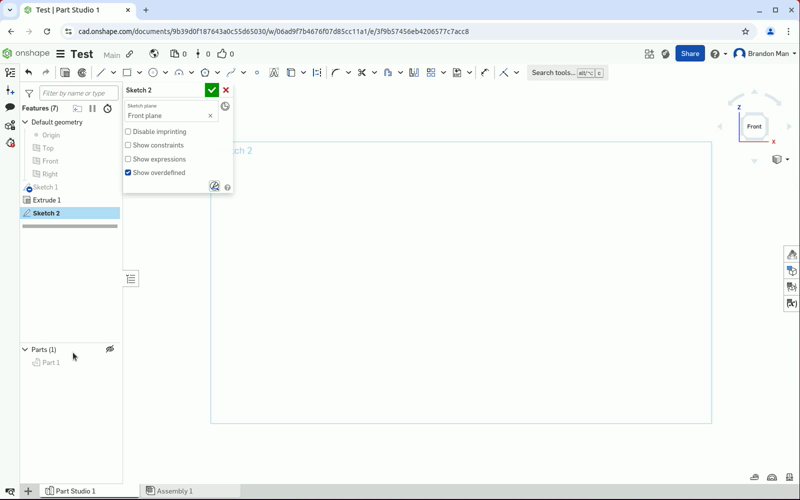
key(l)
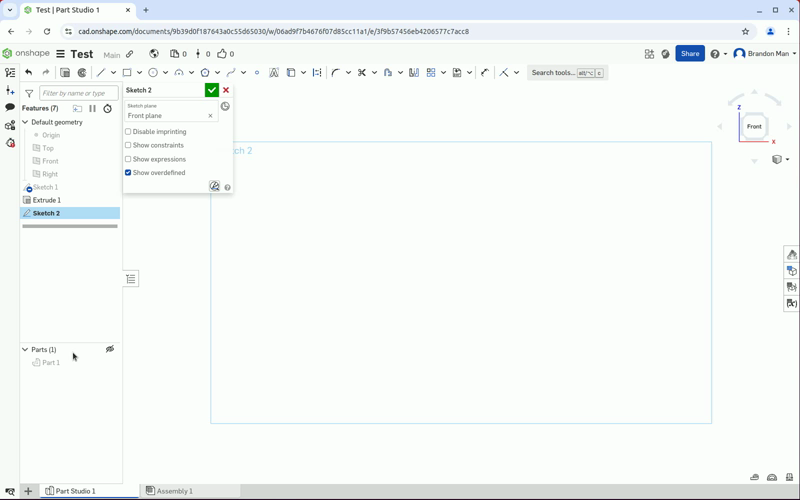
key_down(shift)
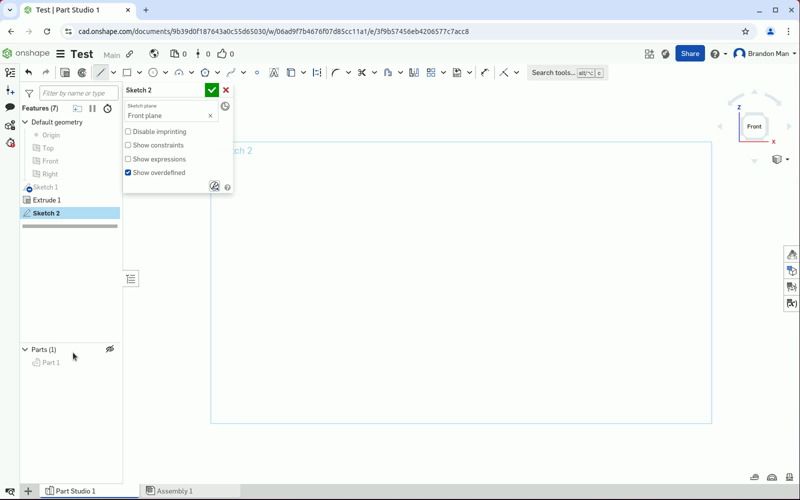
mouse_move(427, 309)
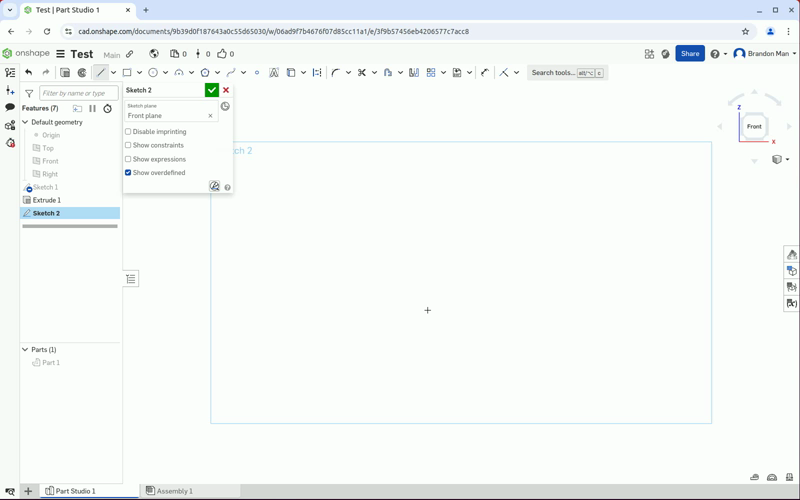
click(427, 309)
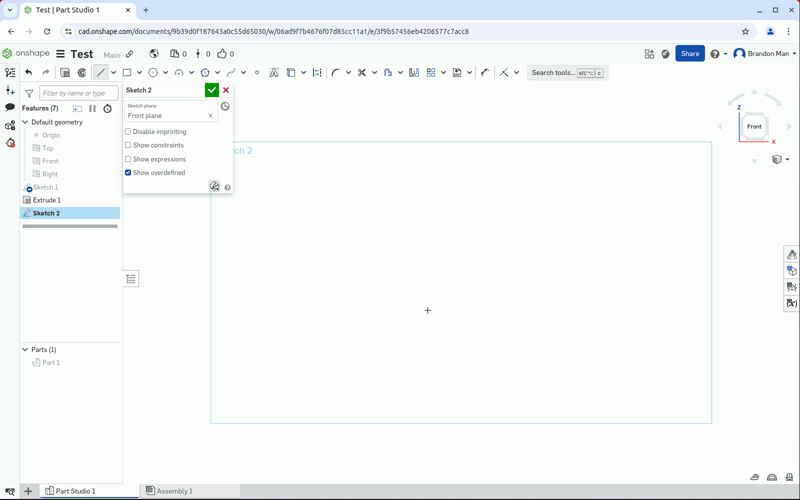
key_up(shift)
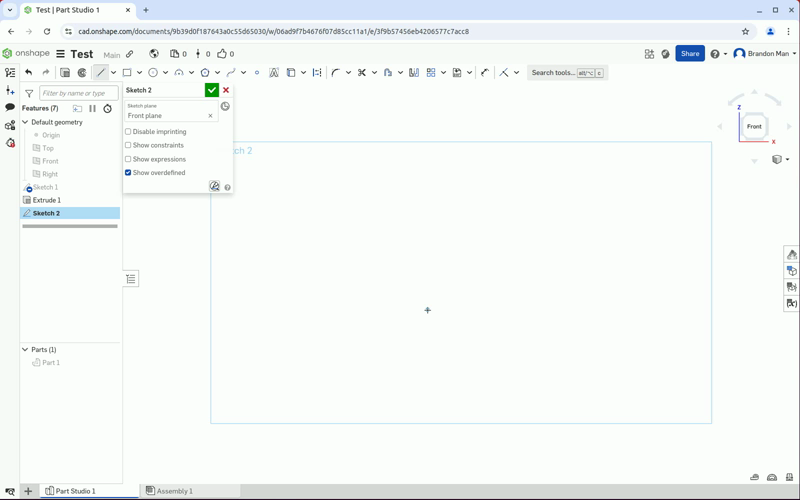
key_down(shift)
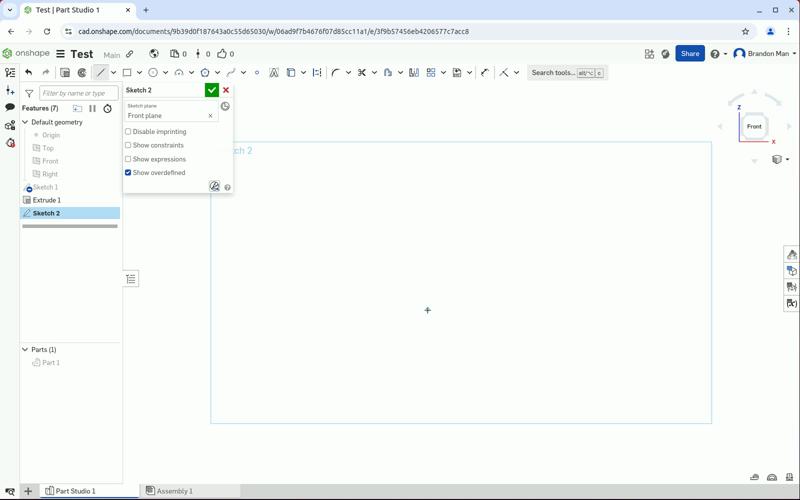
mouse_move(457, 309)
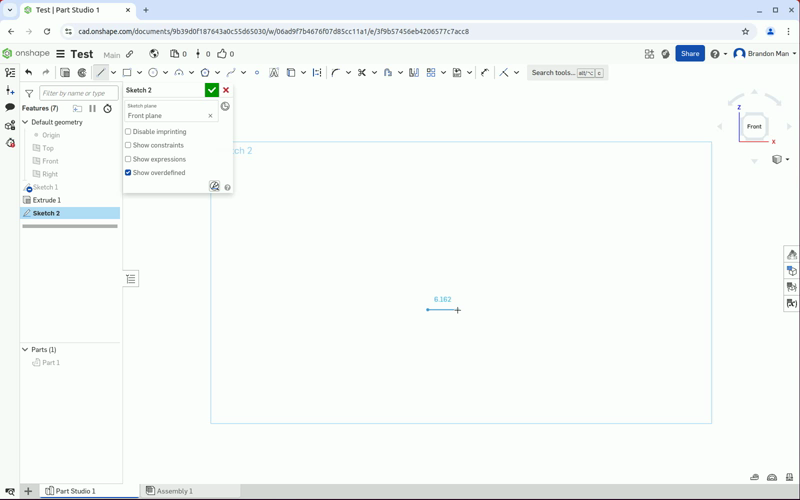
mouse_move(451, 309)
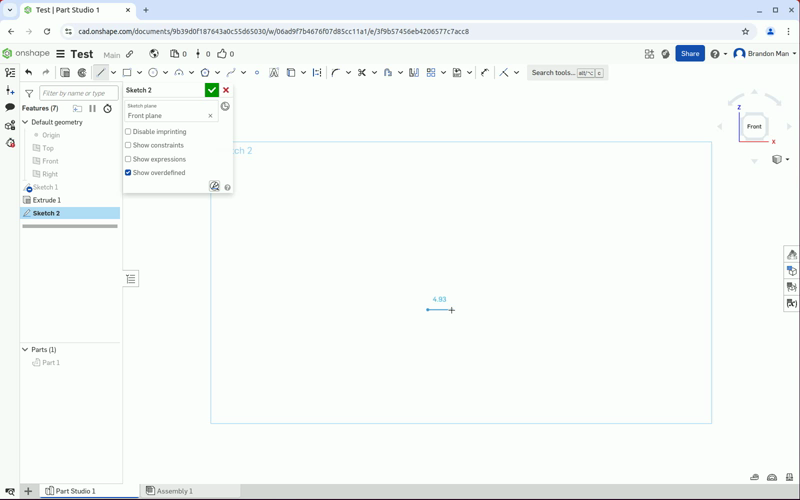
click(451, 309)
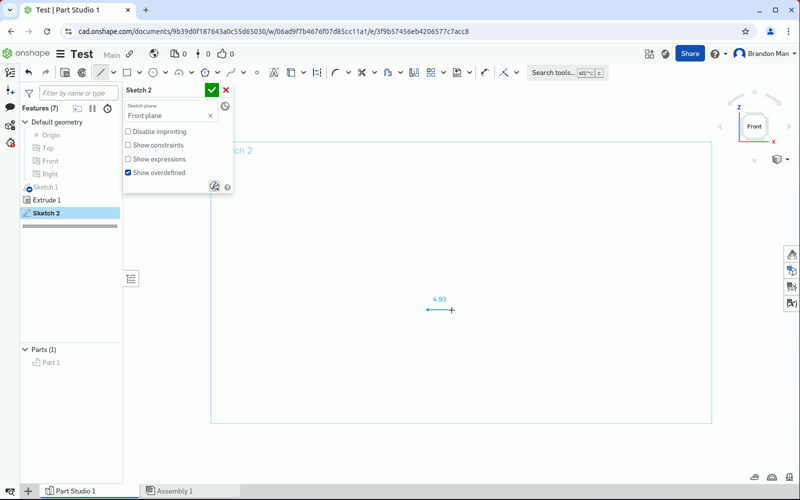
key_up(shift)
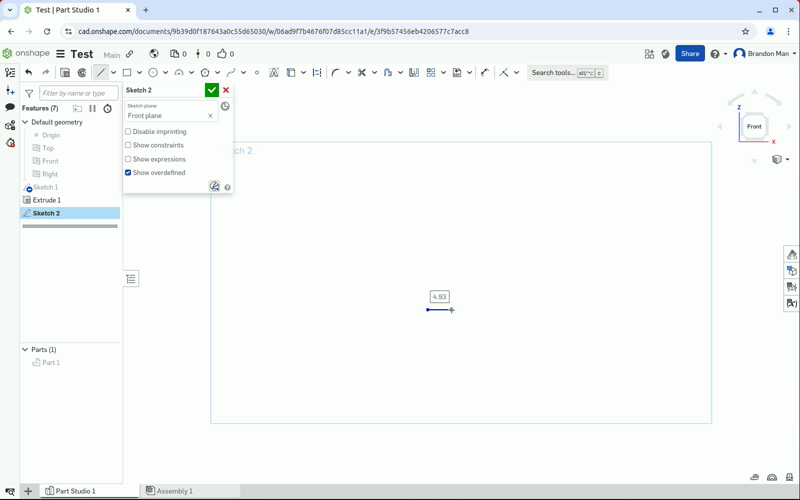
key_down(shift)
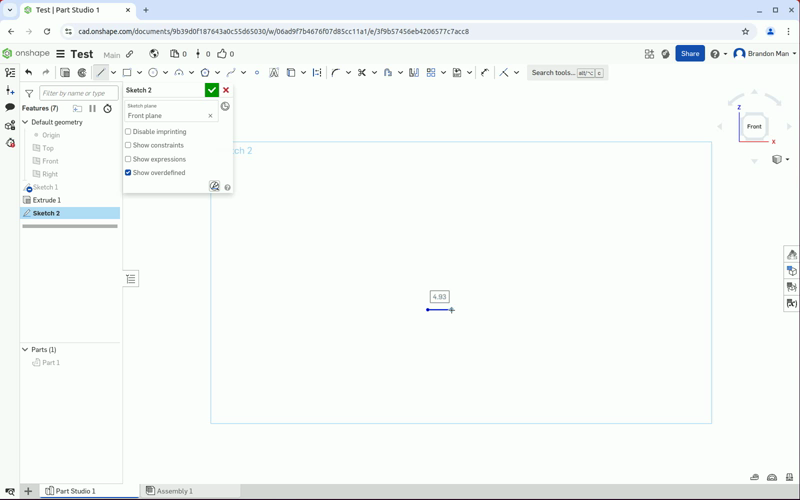
mouse_move(451, 183)
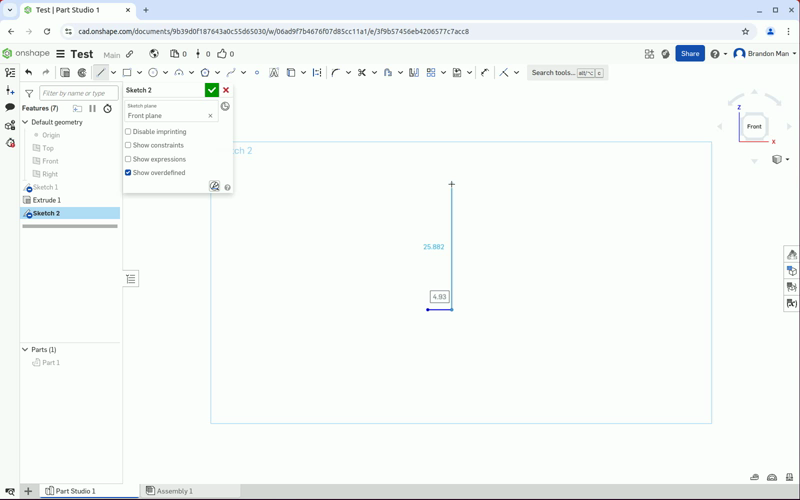
click(451, 183)
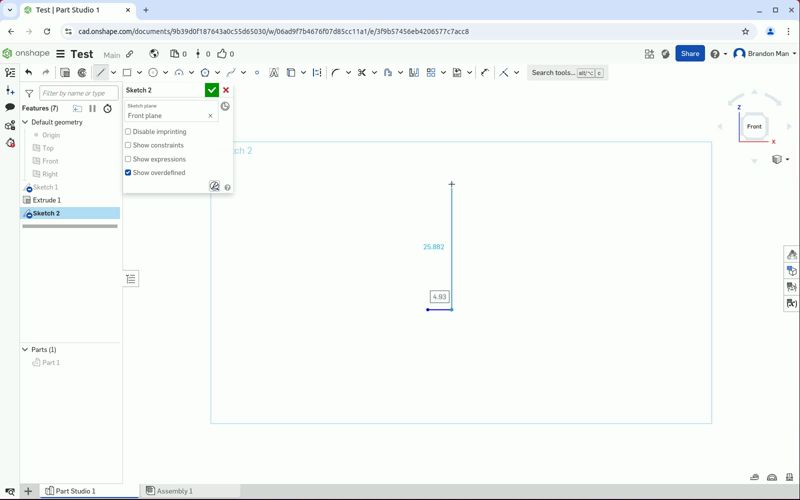
key_up(shift)
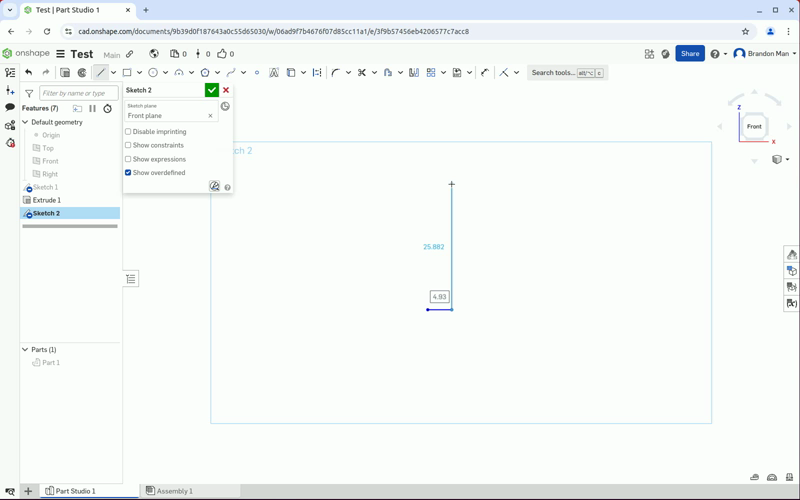
key_down(shift)
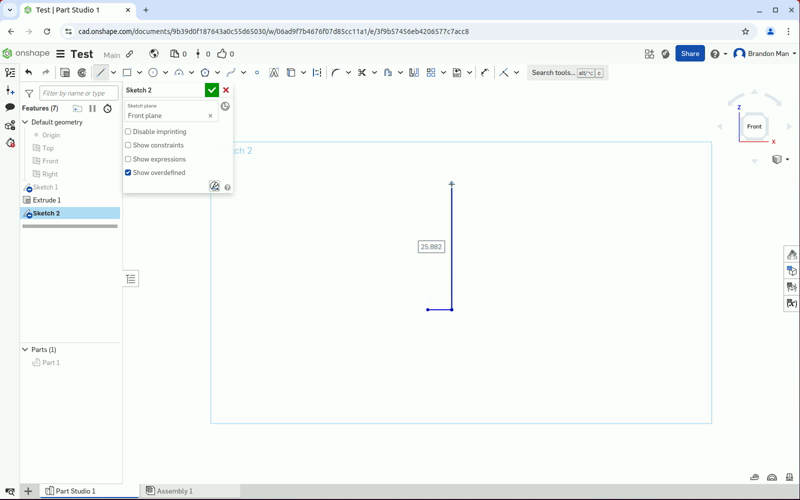
mouse_move(481, 183)
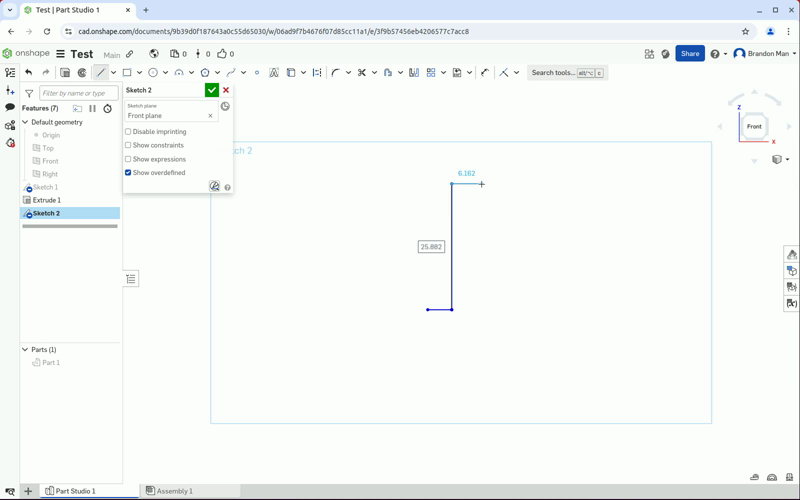
mouse_move(470, 183)
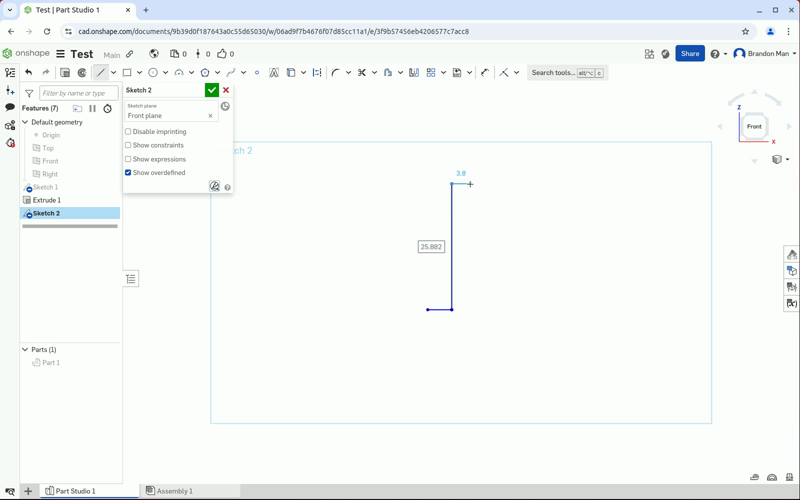
click(470, 183)
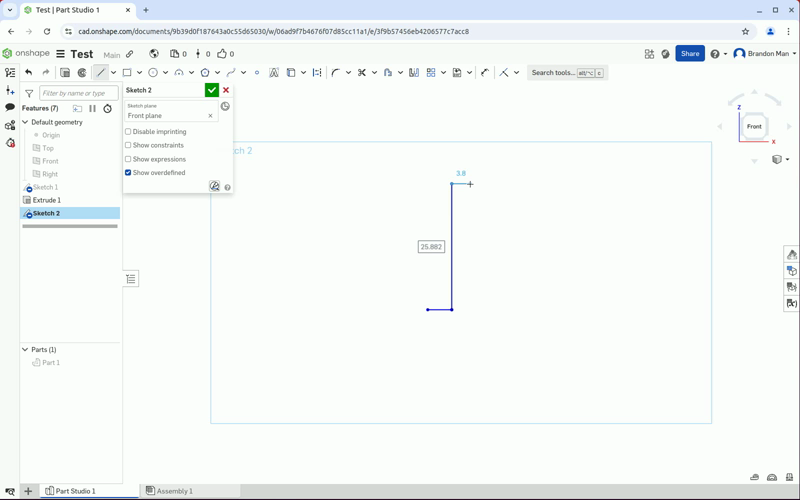
key_up(shift)
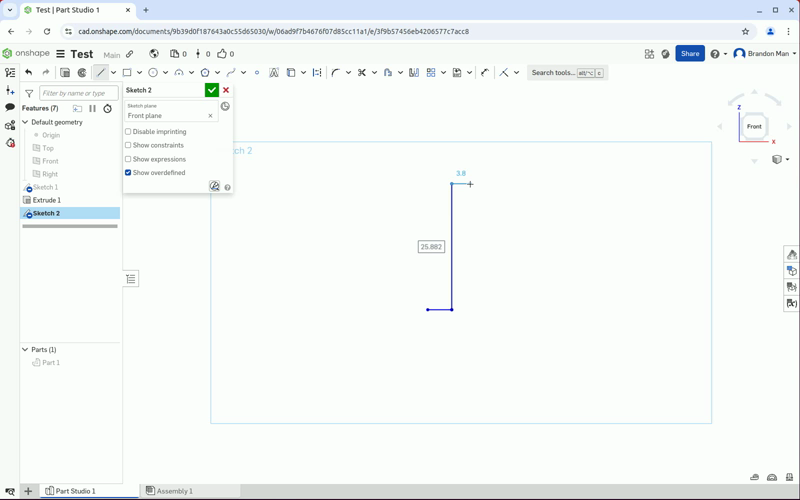
key_down(shift)
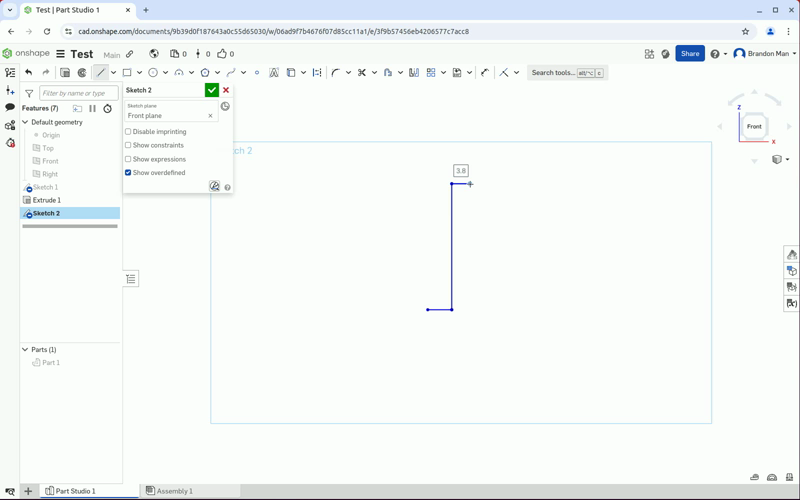
mouse_move(470, 309)
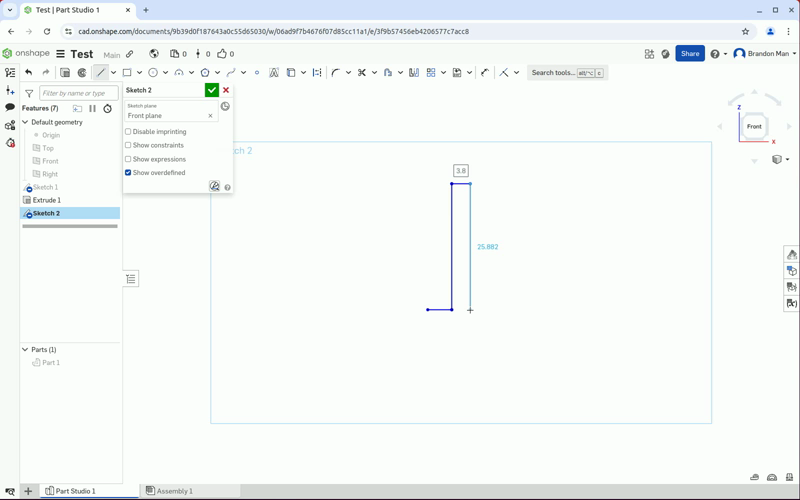
click(470, 309)
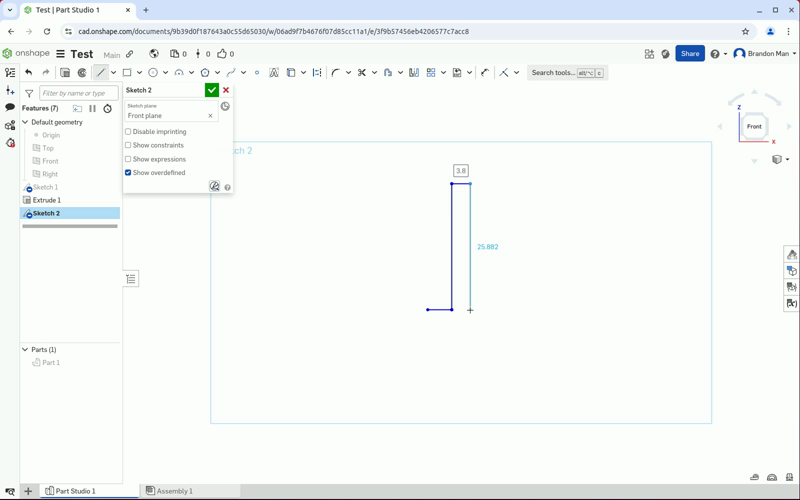
key_up(shift)
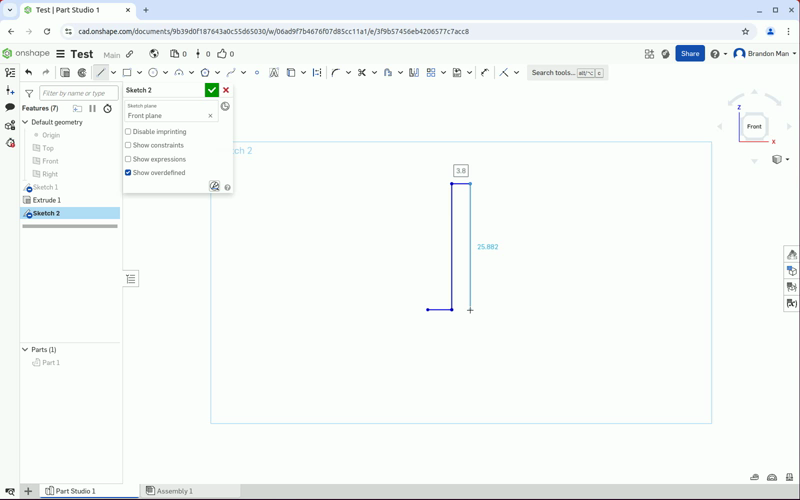
key_down(shift)
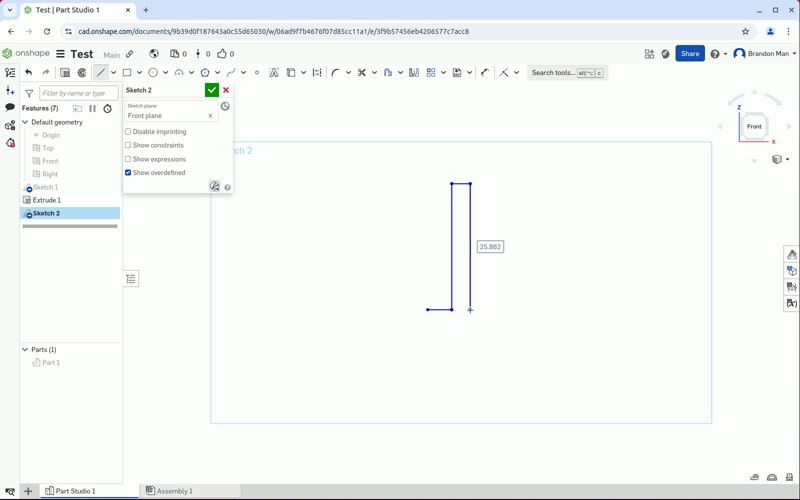
mouse_move(500, 309)
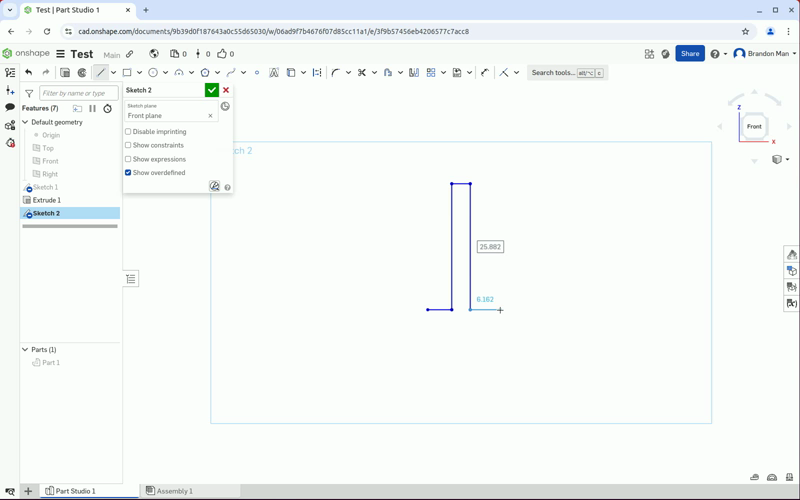
mouse_move(493, 309)
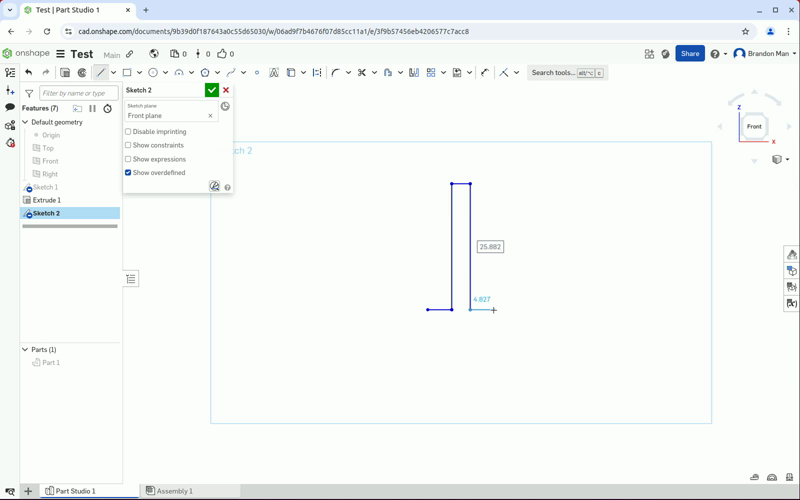
click(493, 309)
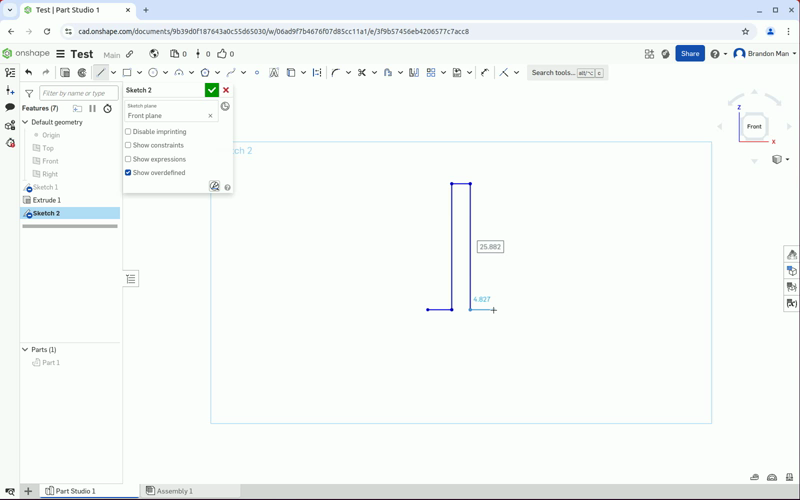
key_up(shift)
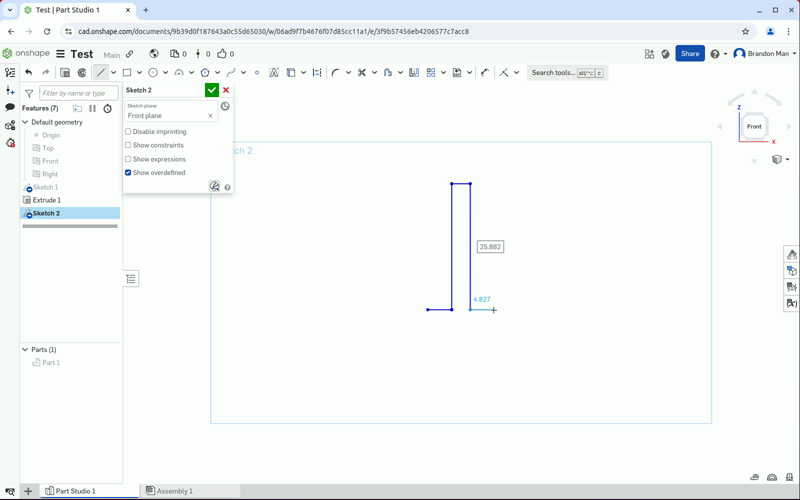
key_down(shift)
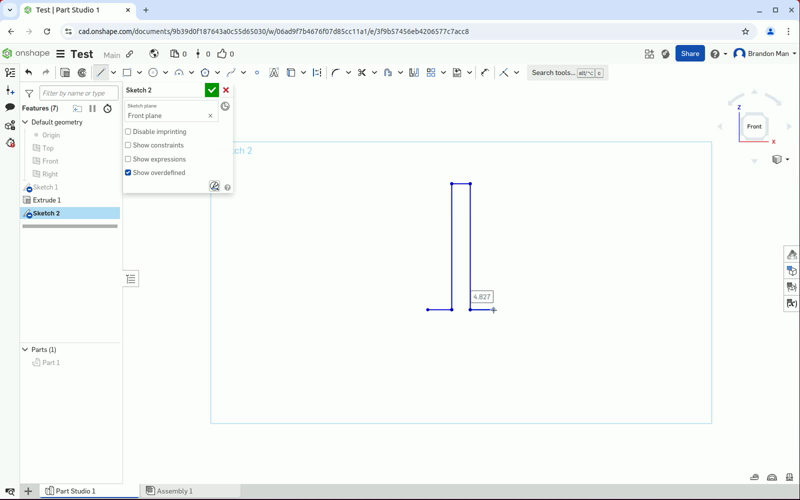
mouse_move(493, 170)
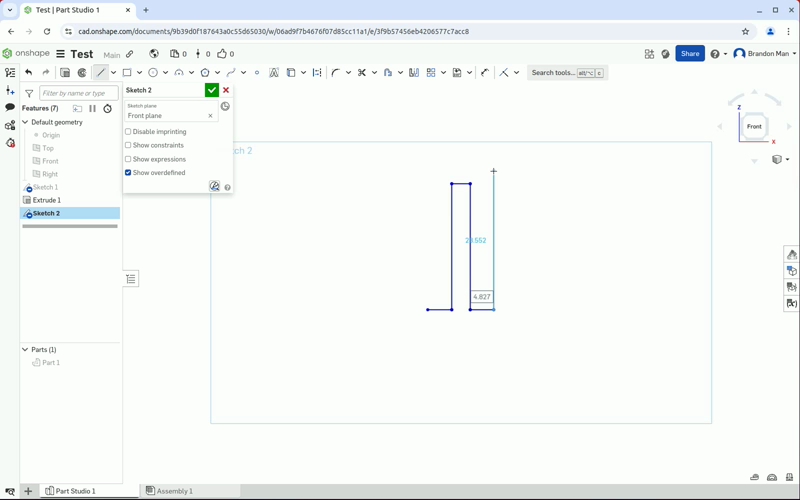
click(493, 170)
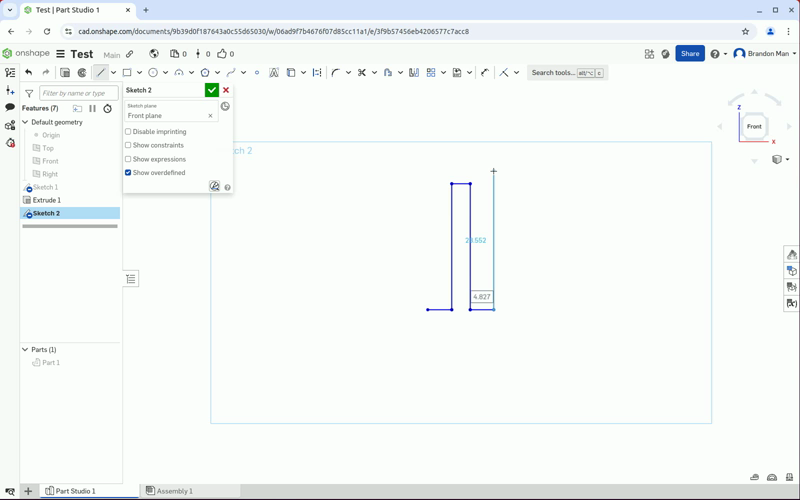
key_up(shift)
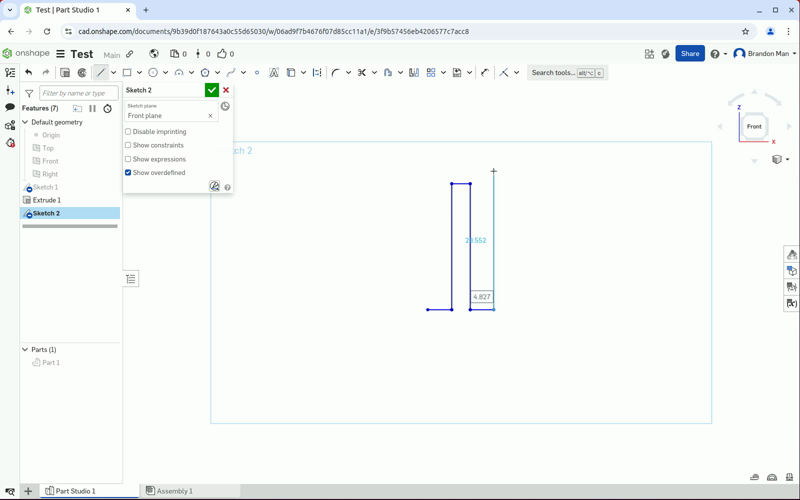
key_down(shift)
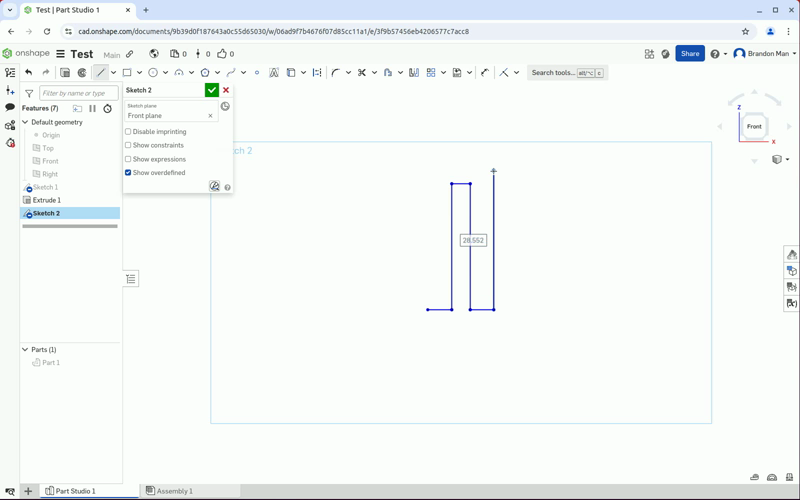
mouse_move(427, 170)
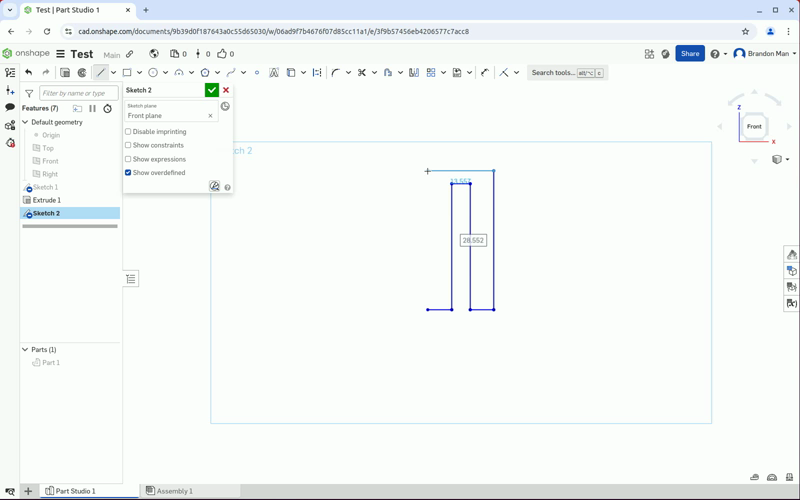
click(427, 170)
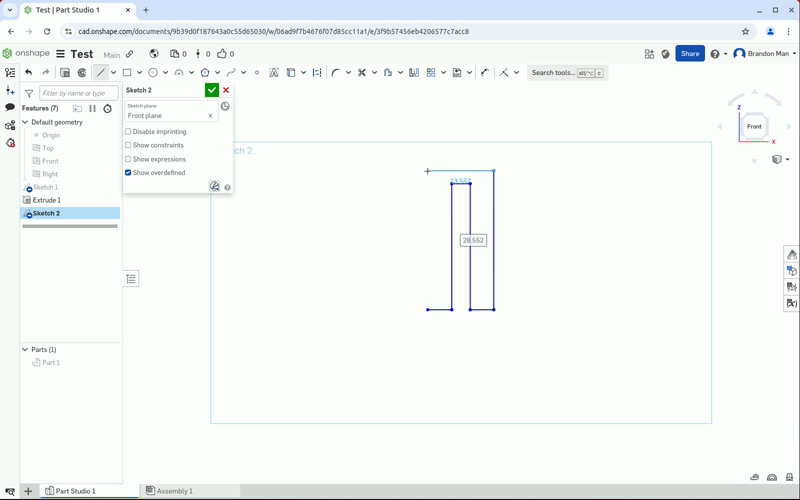
key_up(shift)
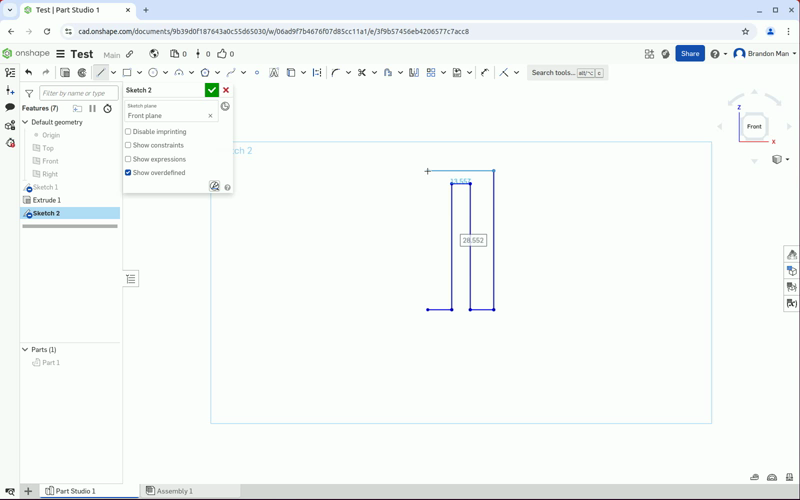
key_down(shift)
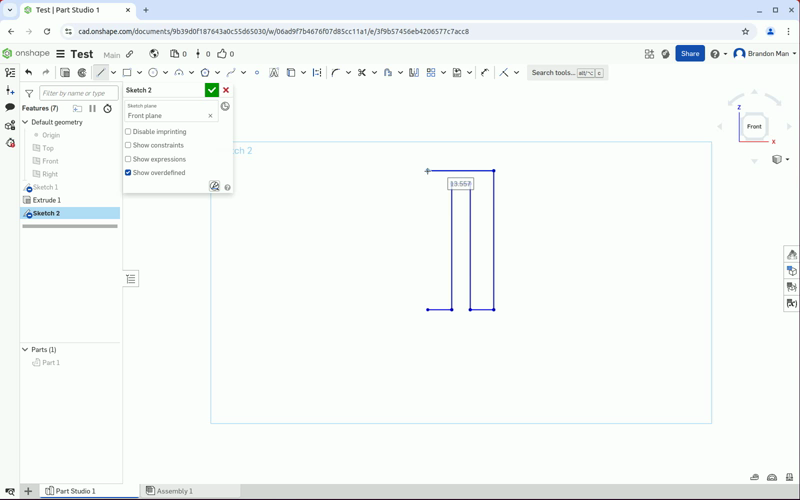
mouse_move(427, 309)
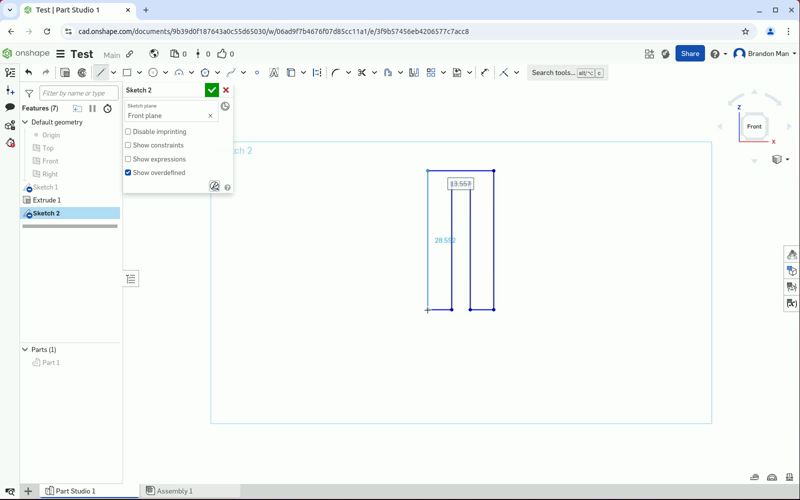
key_up(shift)
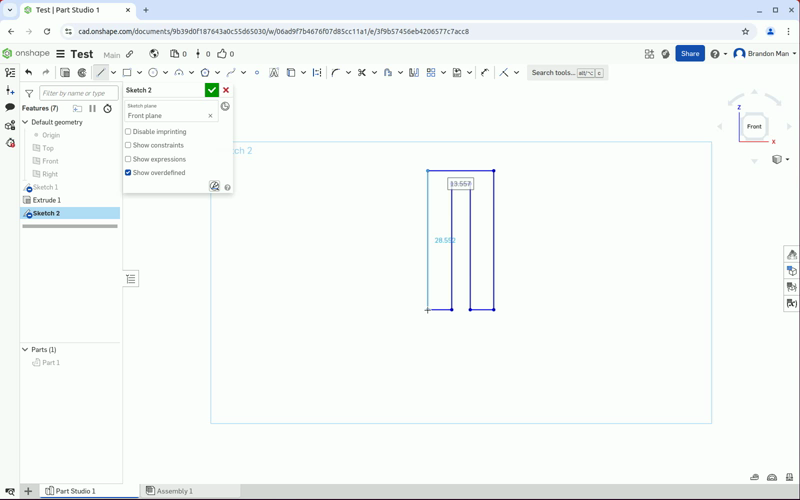
click(427, 309)
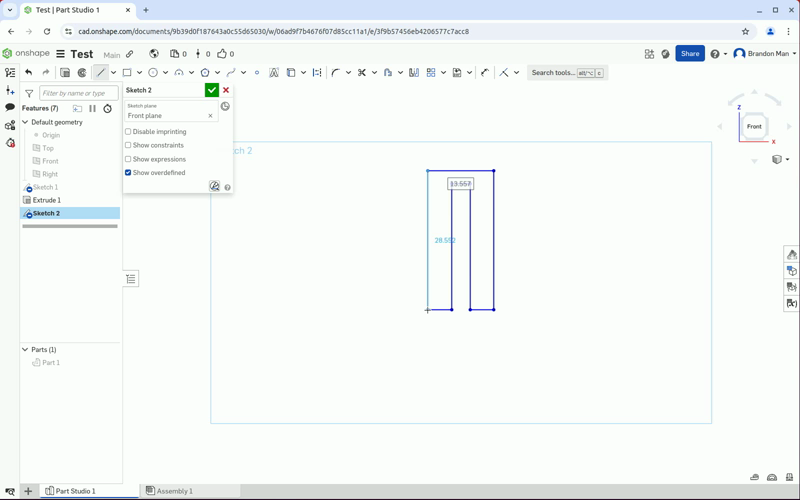
key(esc)
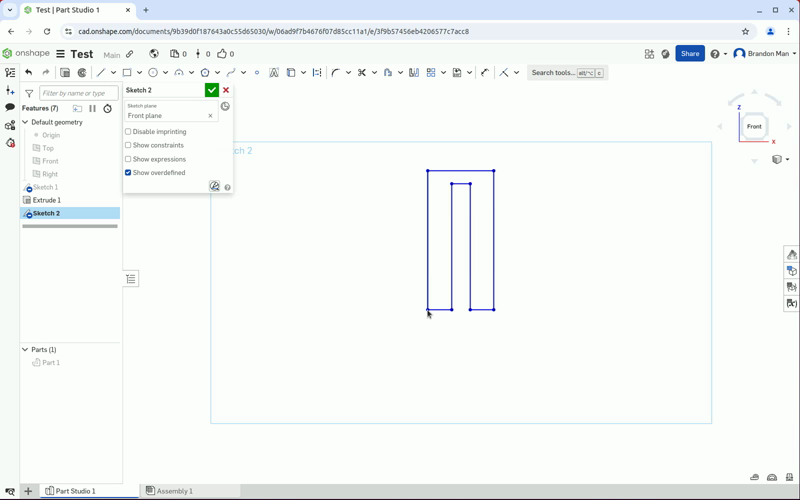
mouse_move(442, 268)
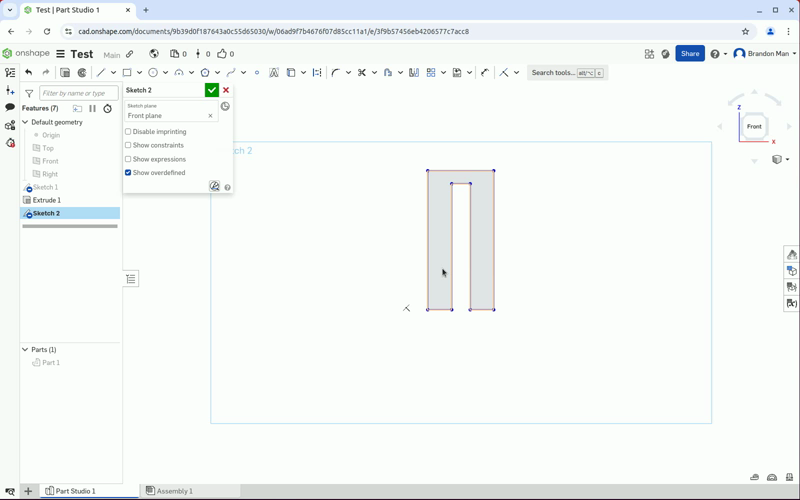
click(442, 268)
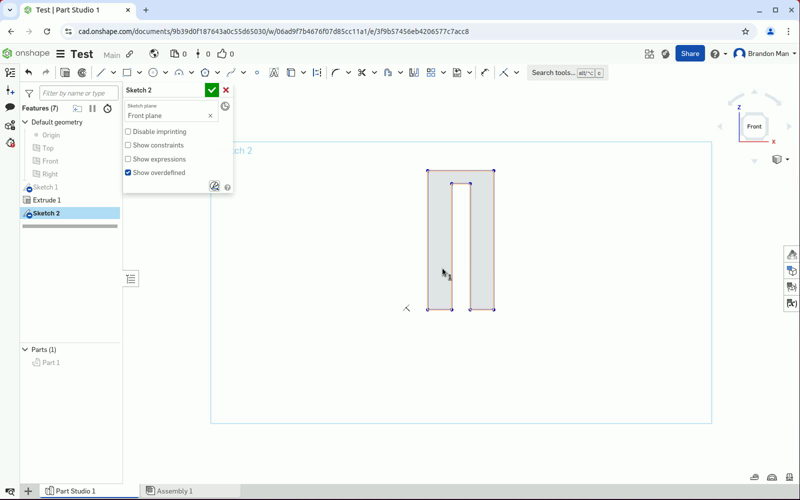
mouse_move(73, 352)
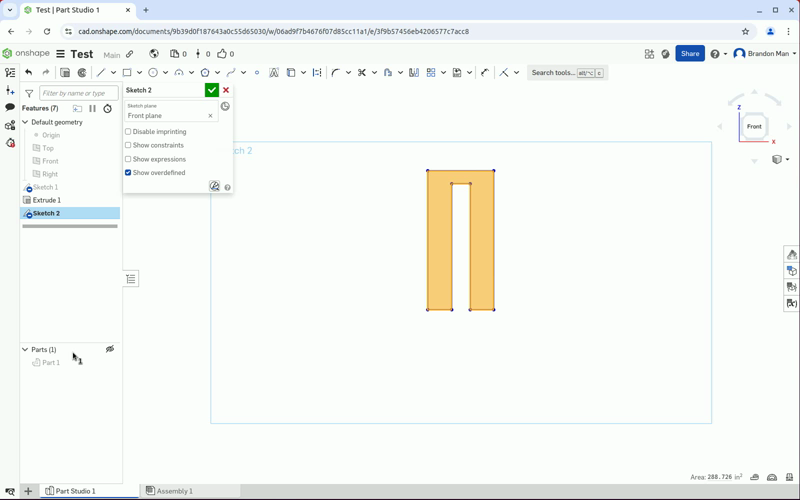
key(shift+y)
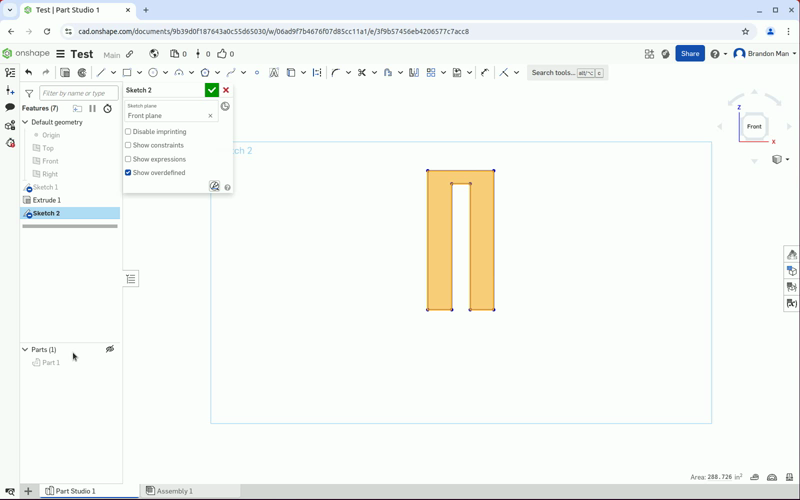
key(shift+e)
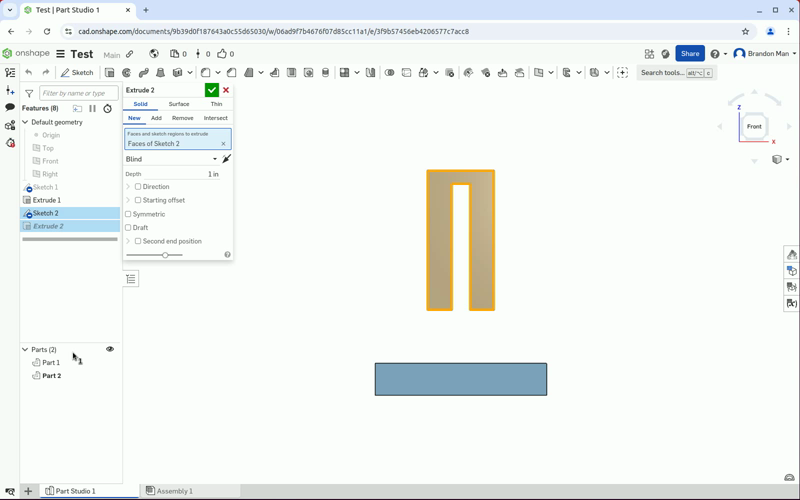
mouse_move(143, 106)
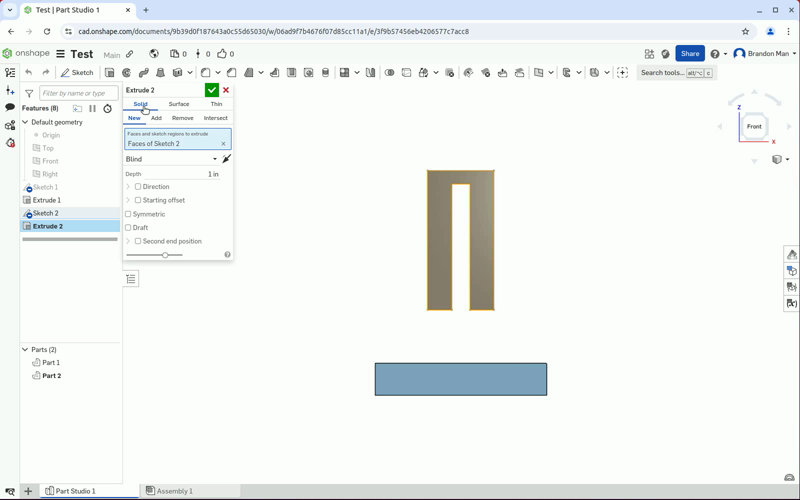
click(143, 106)
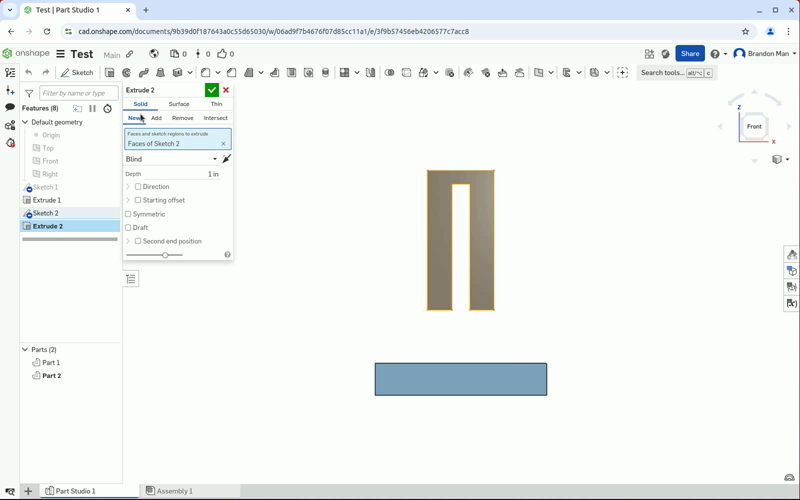
mouse_move(137, 120)
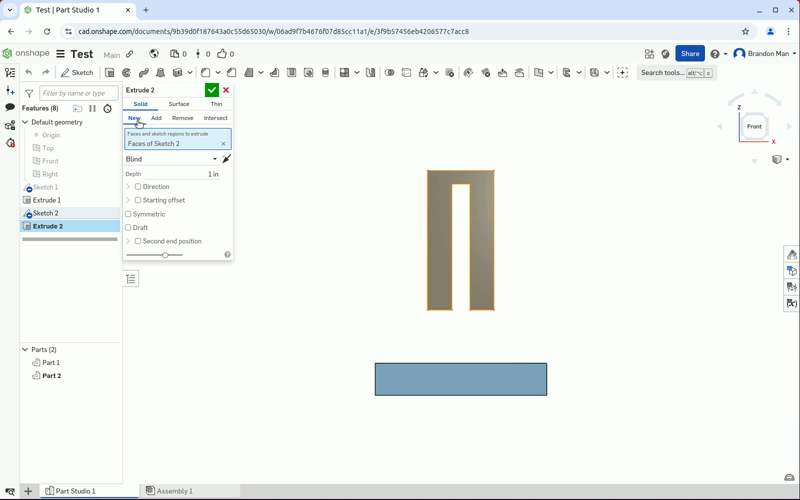
click(137, 120)
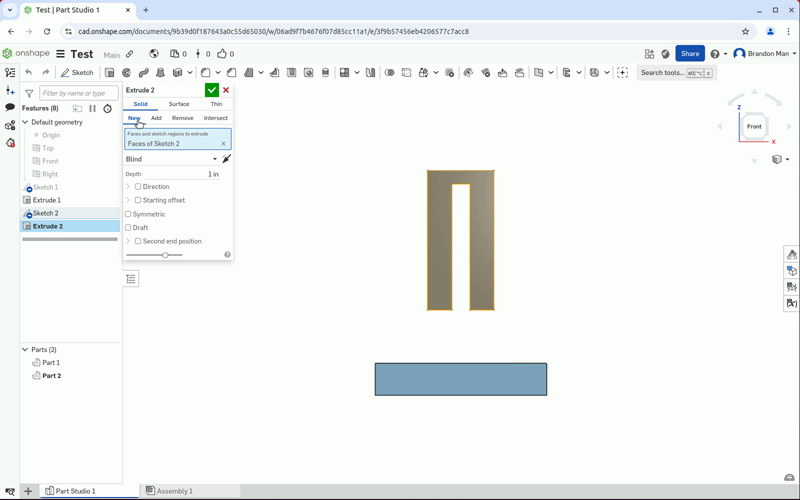
key(tab, 4)
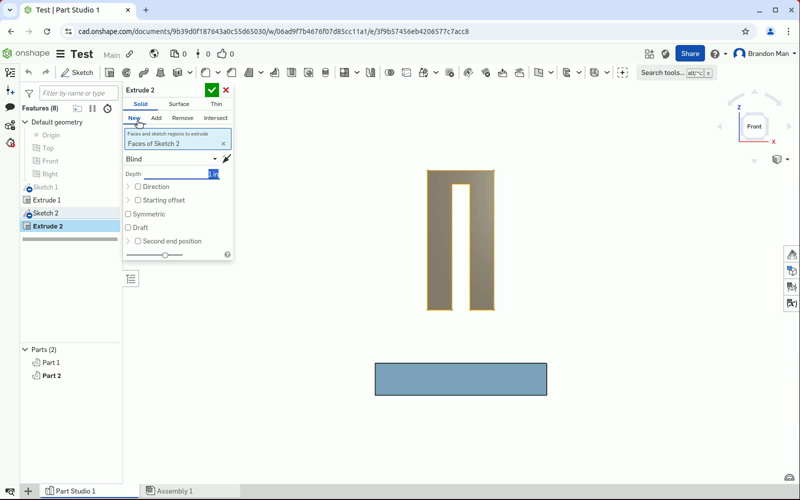
text(2.648)
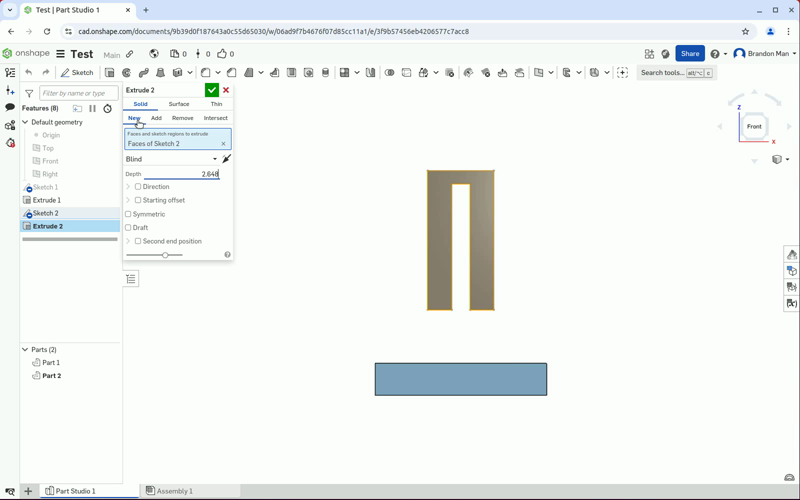
key(enter)
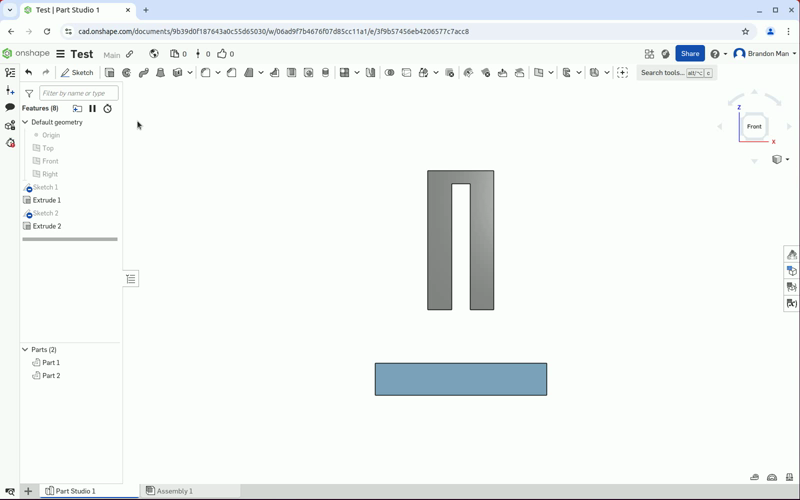
key(shift+h)
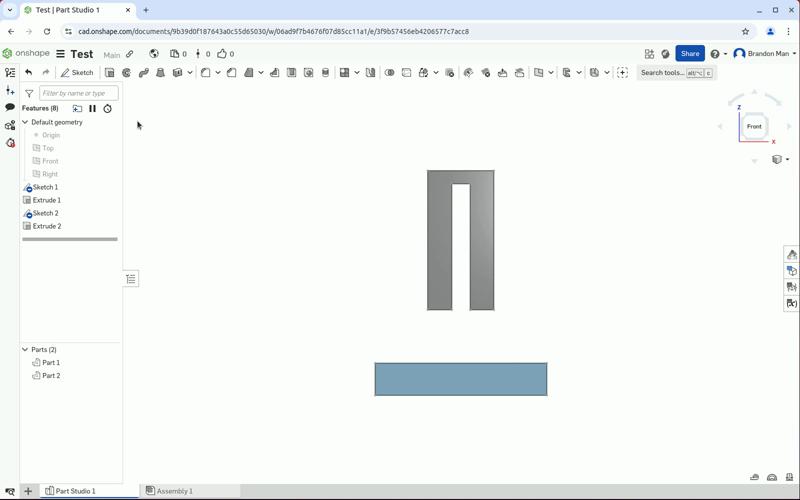
key(shift+h)
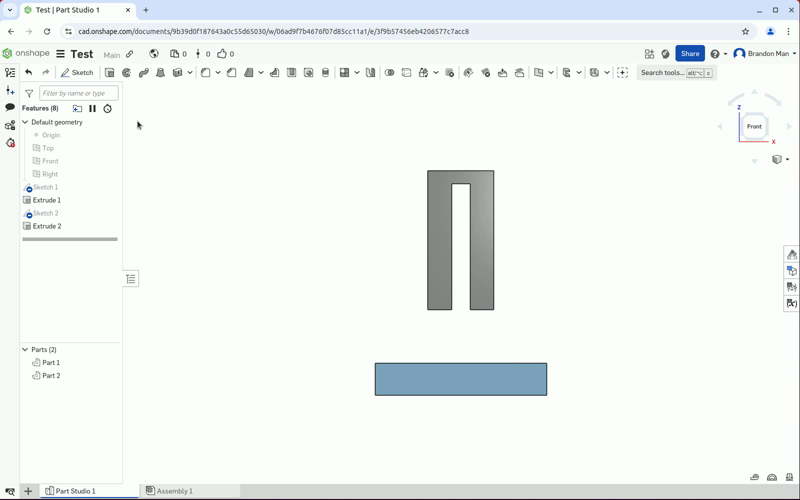
mouse_move(73, 189)
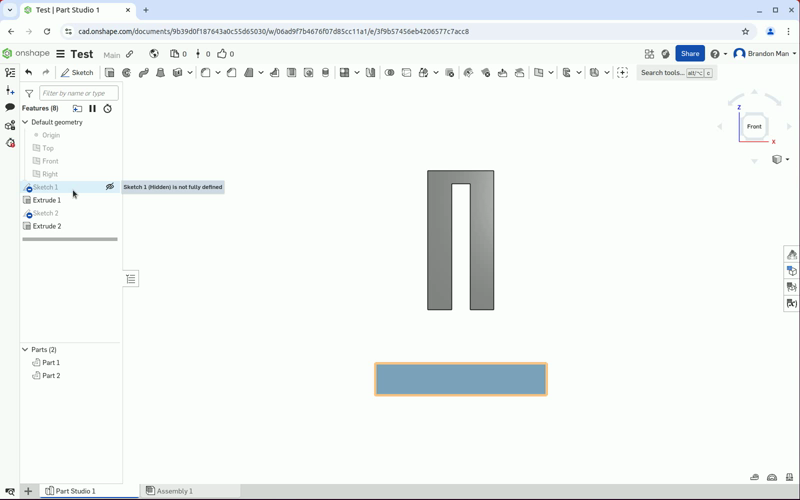
click(73, 189)
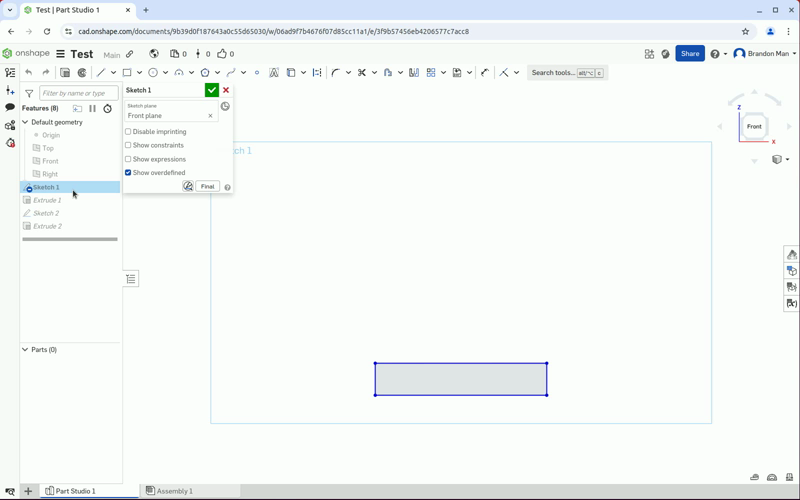
mouse_move(229, 92)
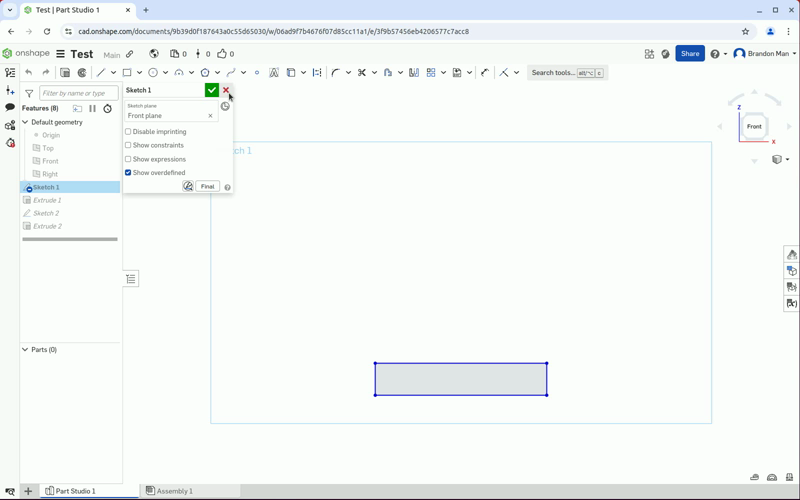
click(229, 92)
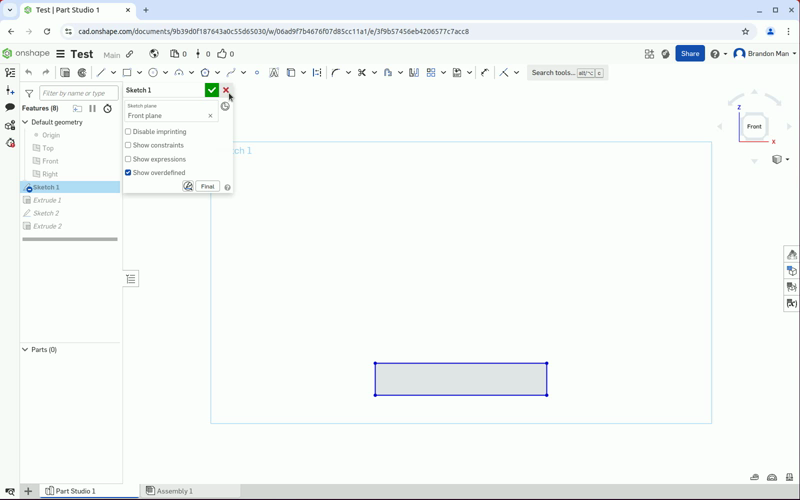
key(shift+s)
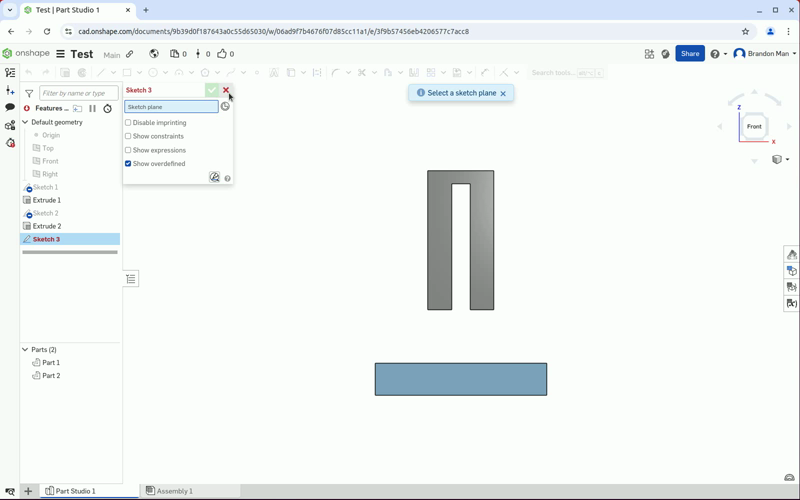
mouse_move(73, 163)
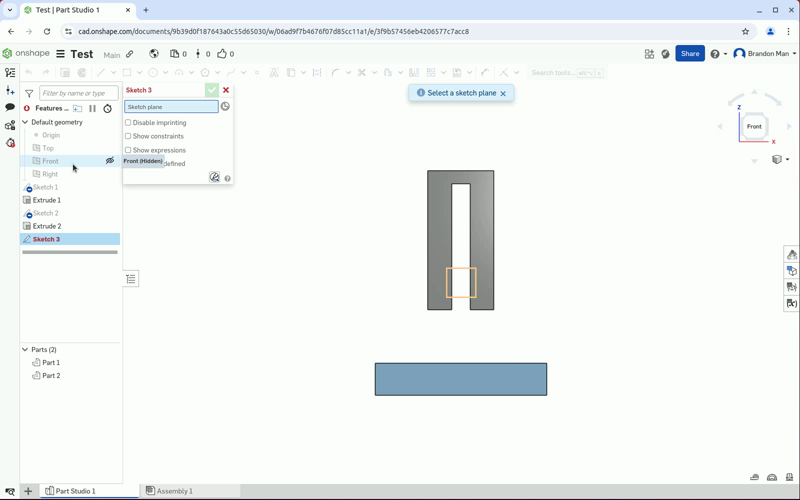
click(73, 163)
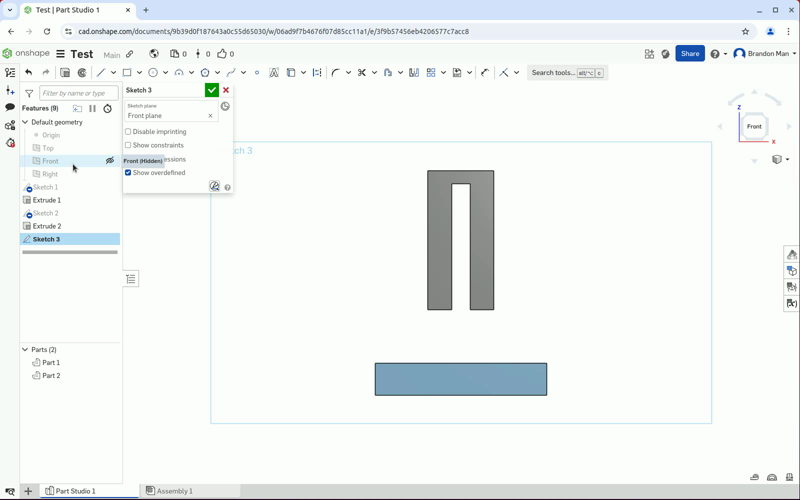
mouse_move(73, 352)
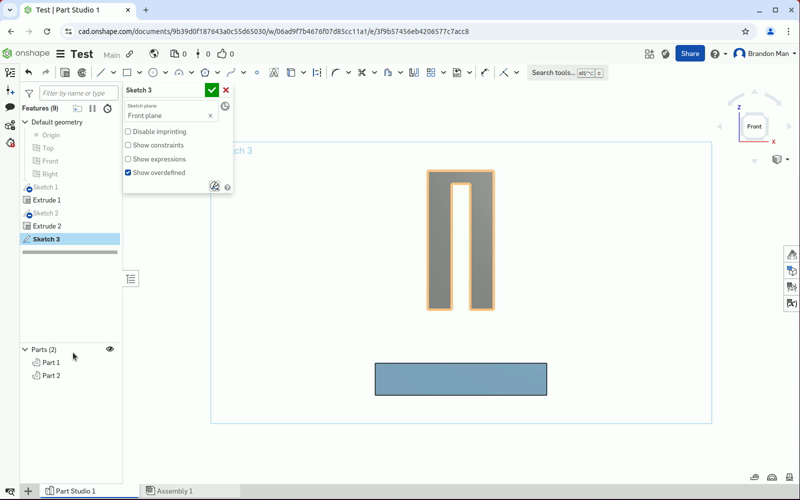
key(y)
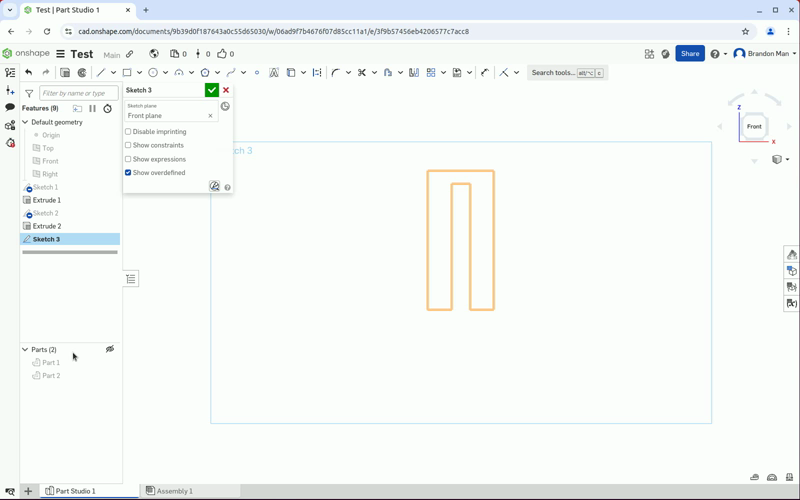
key(l)
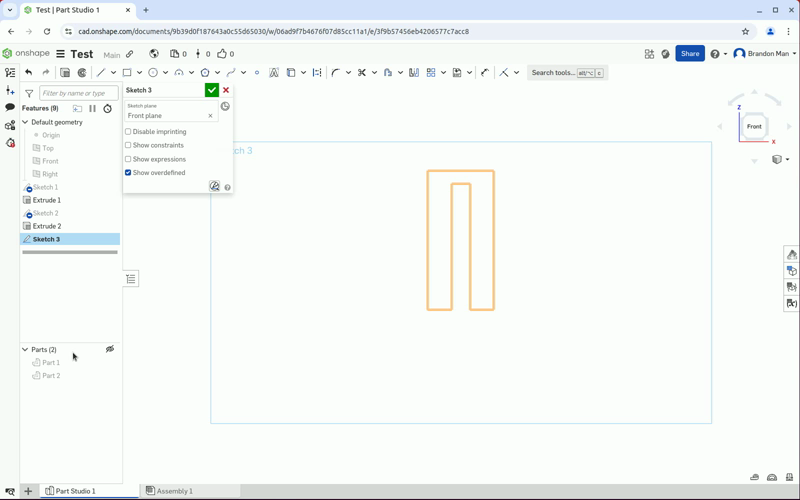
key_down(shift)
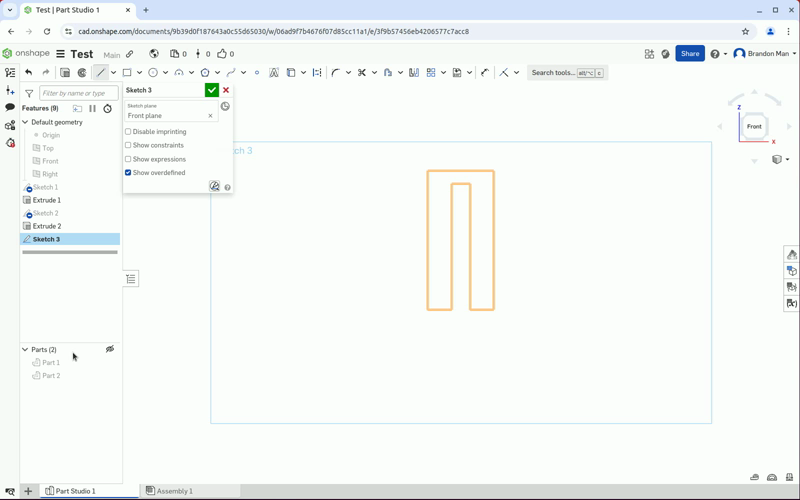
mouse_move(375, 362)
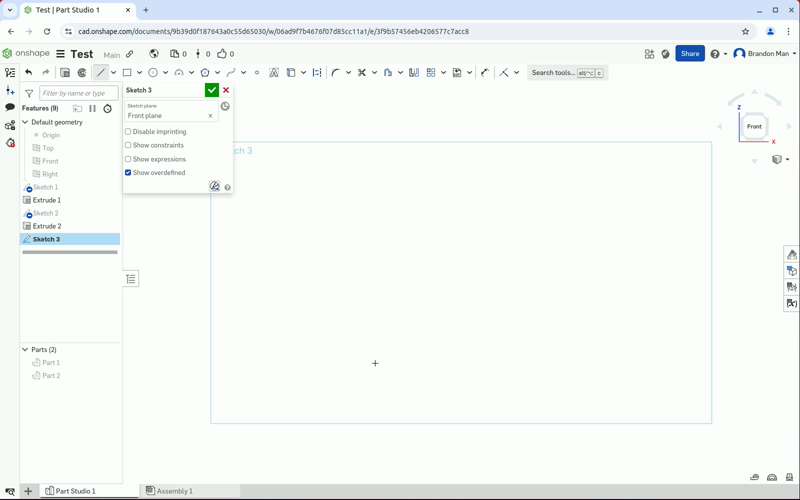
click(375, 362)
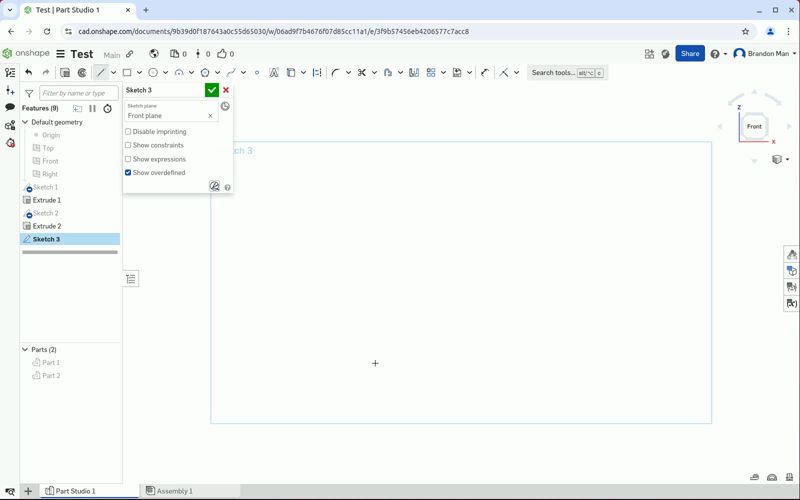
key_up(shift)
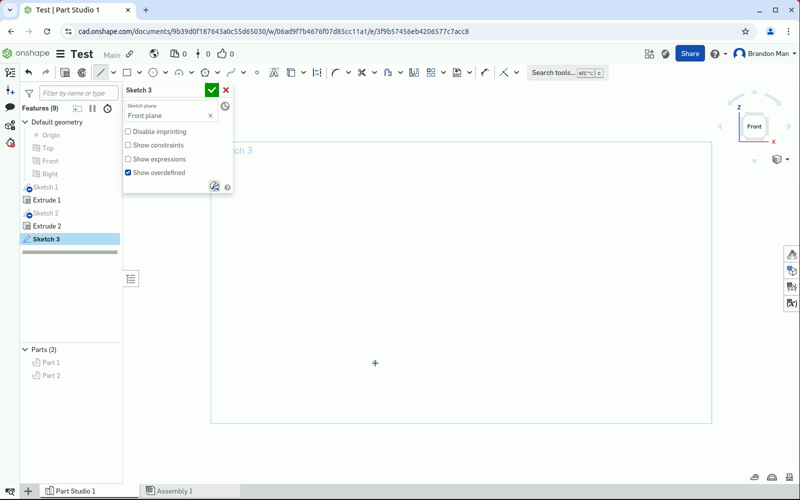
key_down(shift)
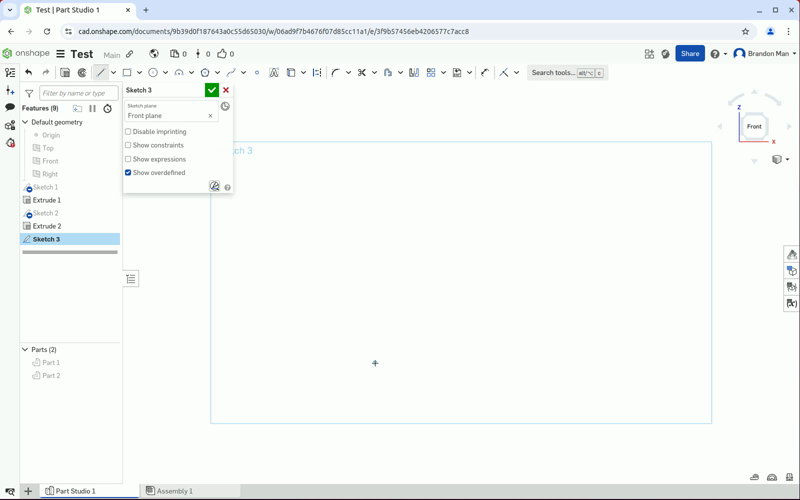
mouse_move(546, 362)
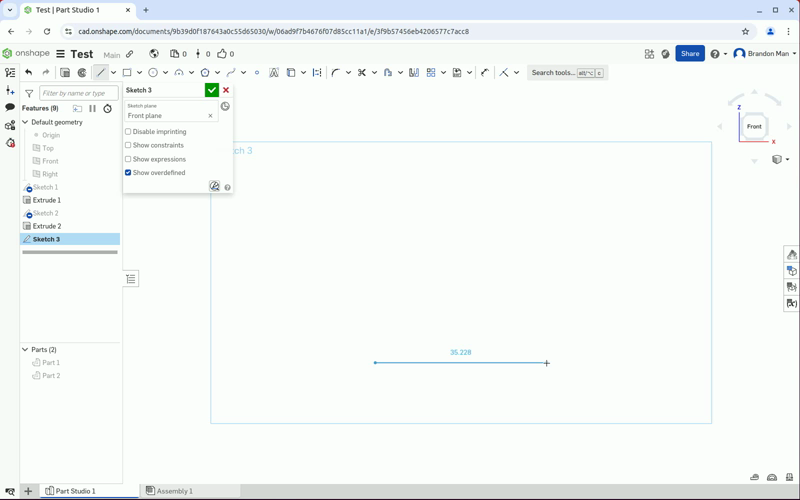
click(546, 362)
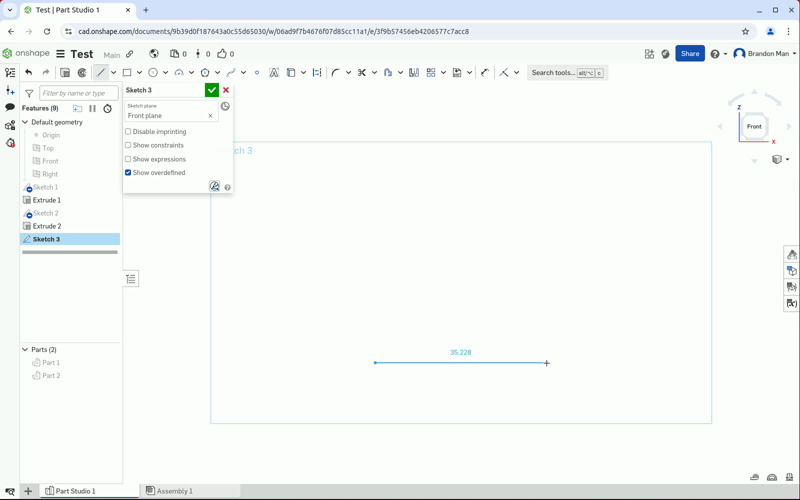
key_up(shift)
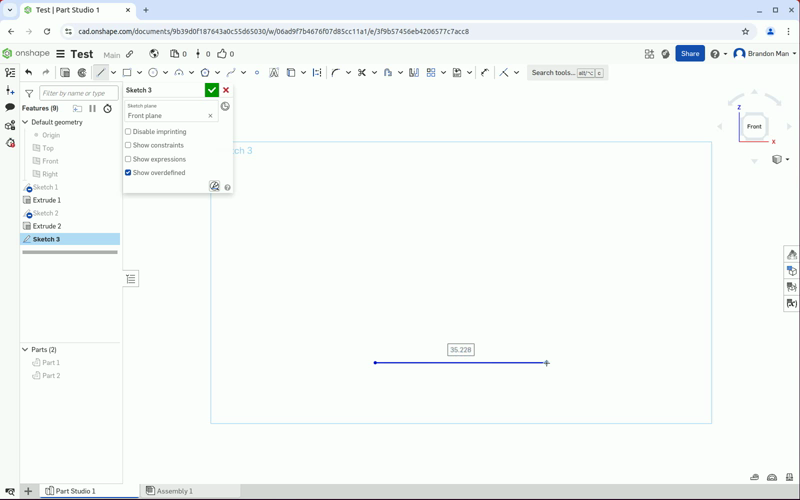
key_down(shift)
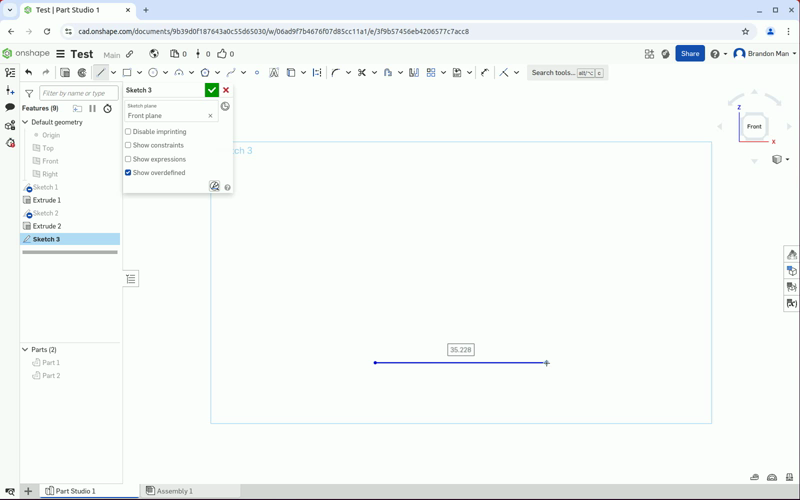
mouse_move(494, 310)
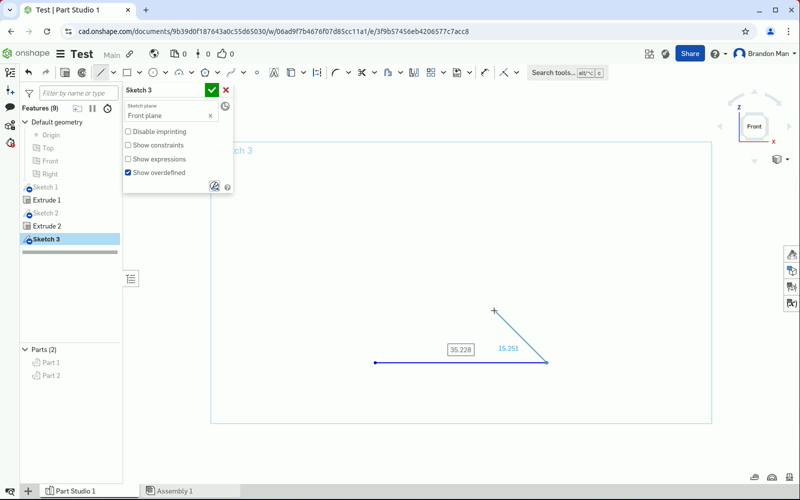
click(494, 310)
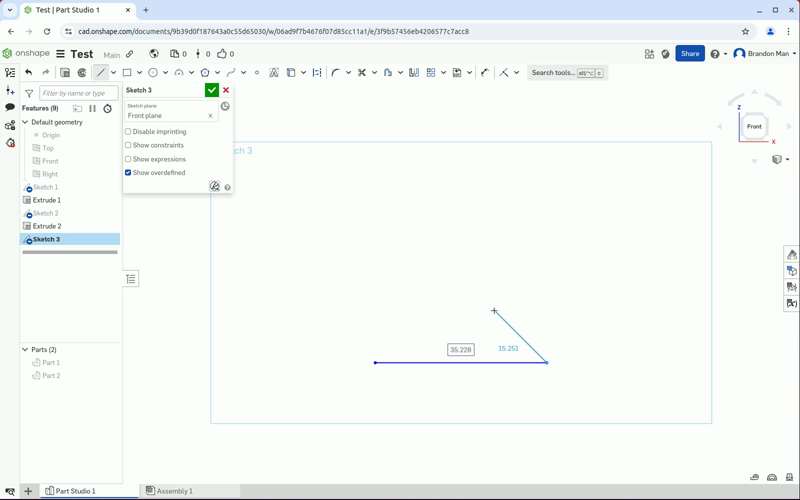
key_up(shift)
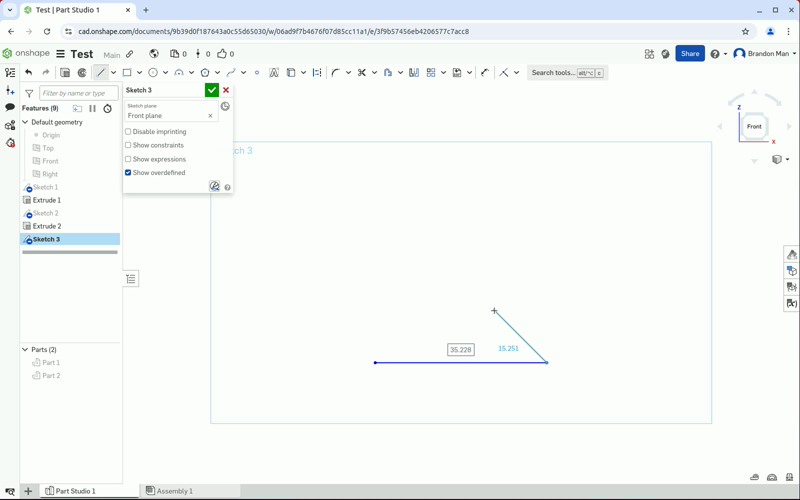
key_down(shift)
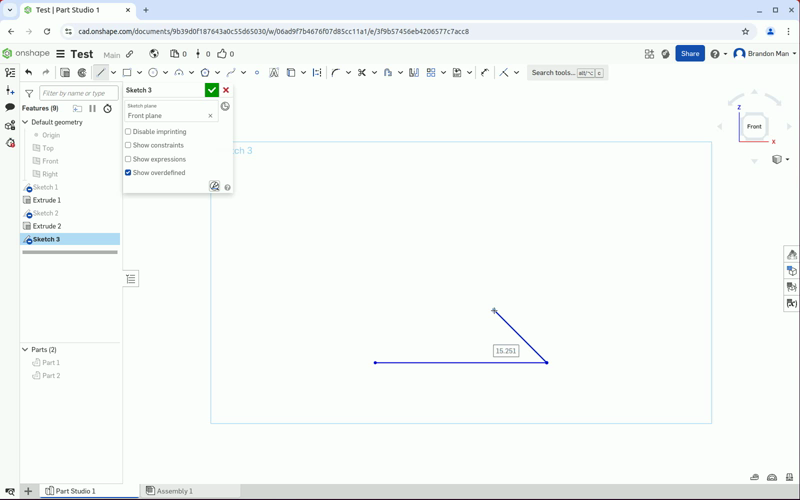
mouse_move(524, 310)
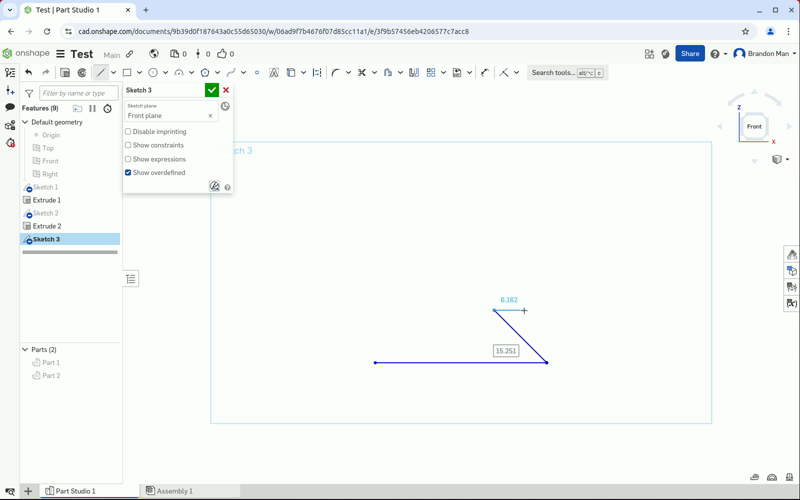
mouse_move(470, 310)
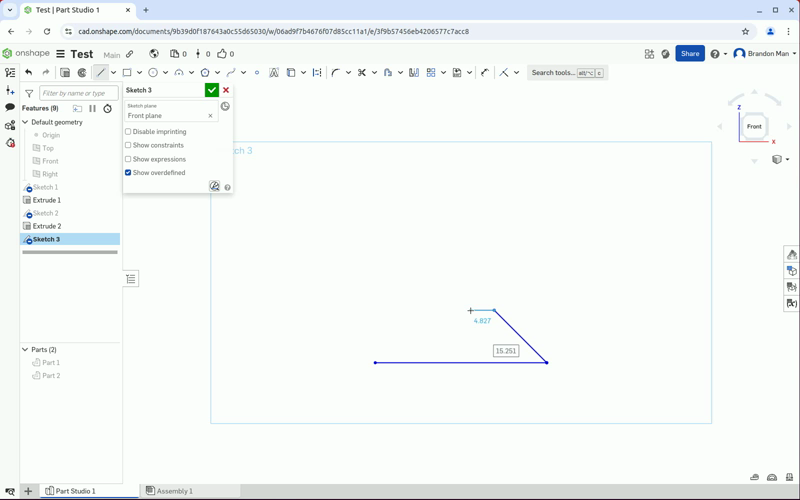
click(470, 310)
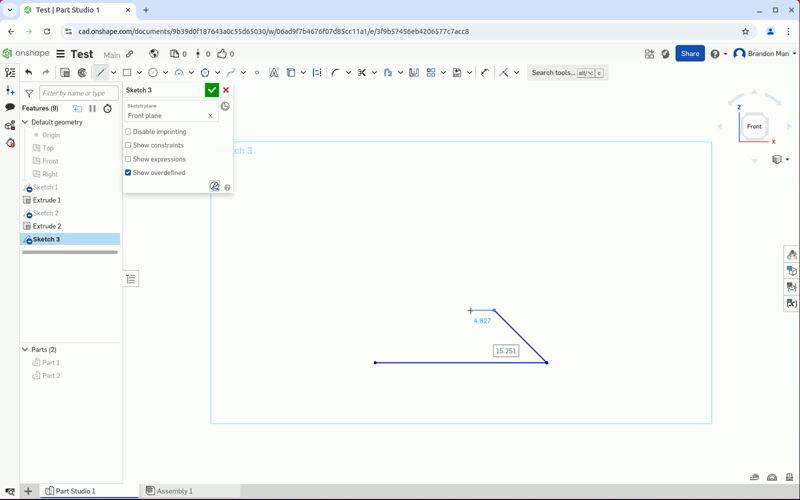
key_up(shift)
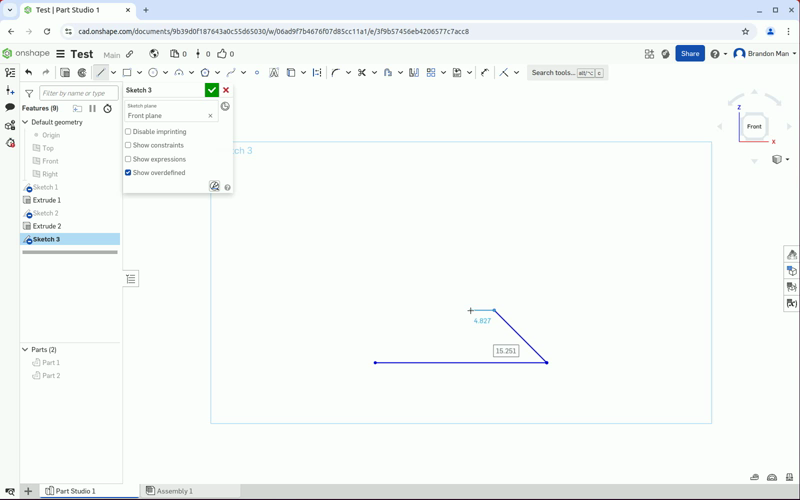
key_down(shift)
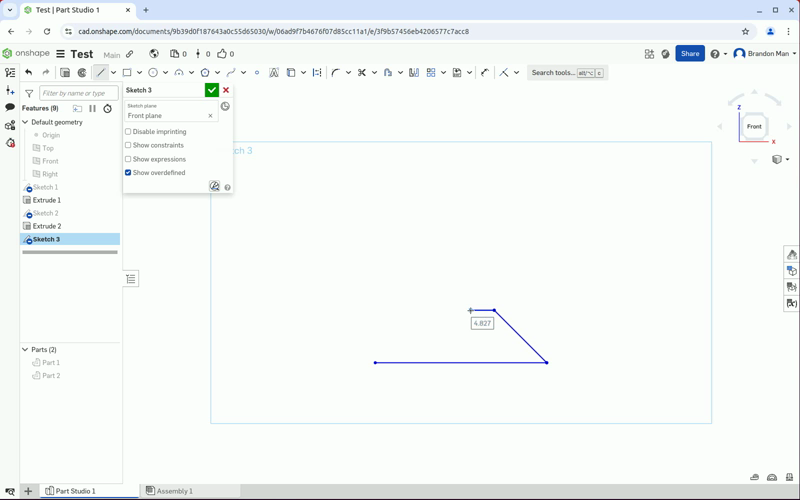
mouse_move(501, 310)
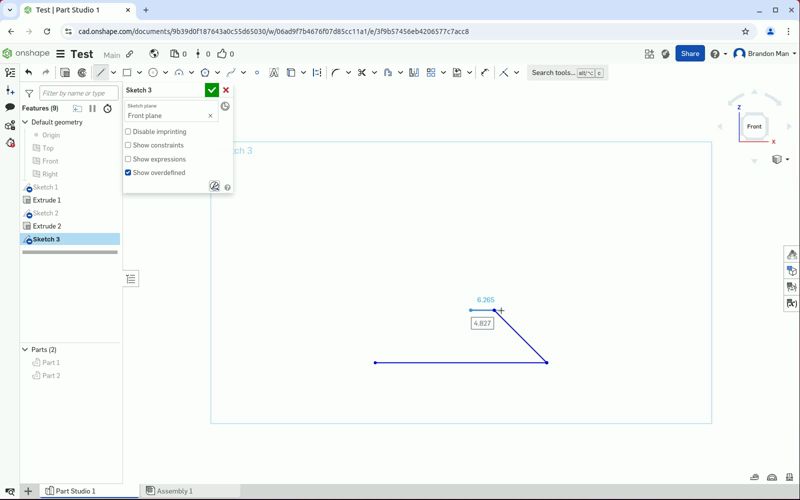
mouse_move(451, 310)
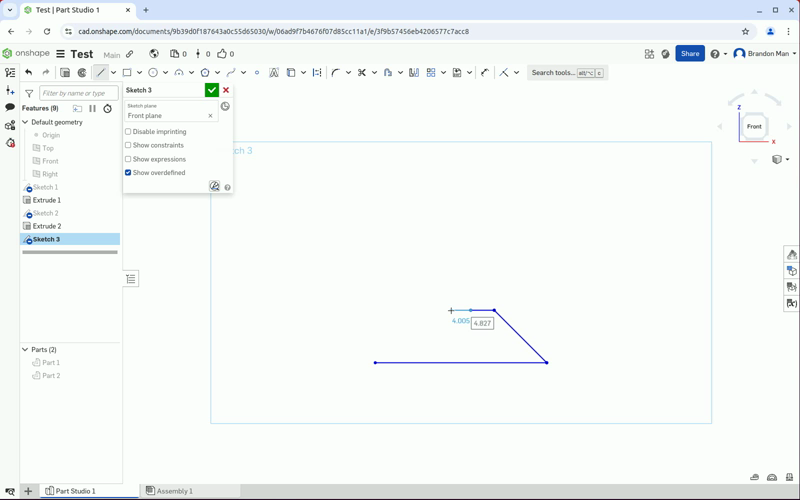
click(451, 310)
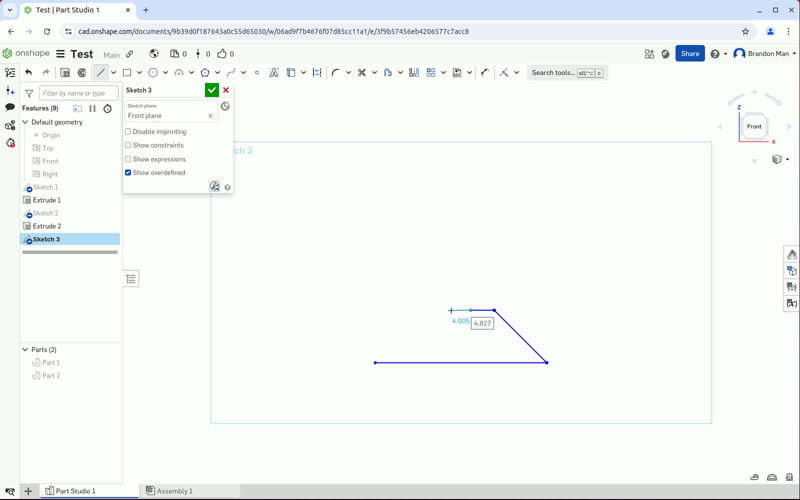
key_up(shift)
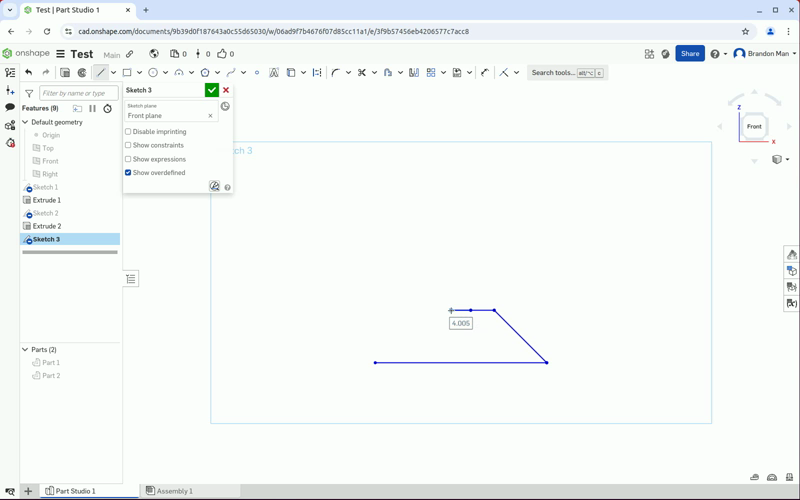
key_down(shift)
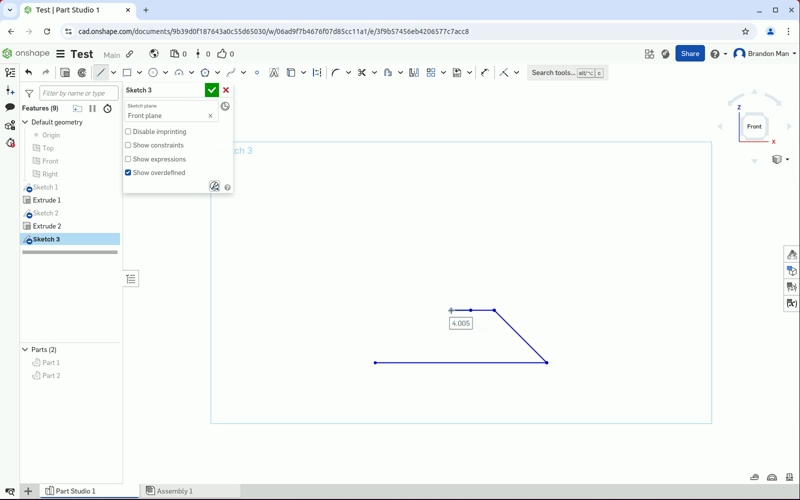
mouse_move(481, 310)
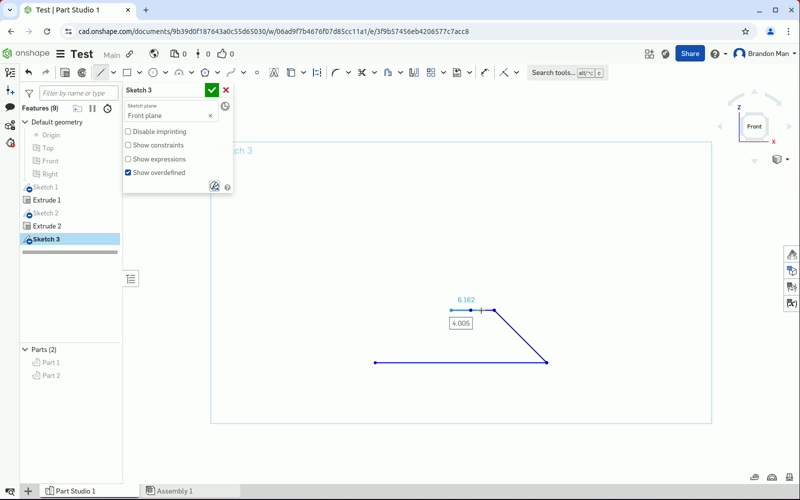
mouse_move(427, 310)
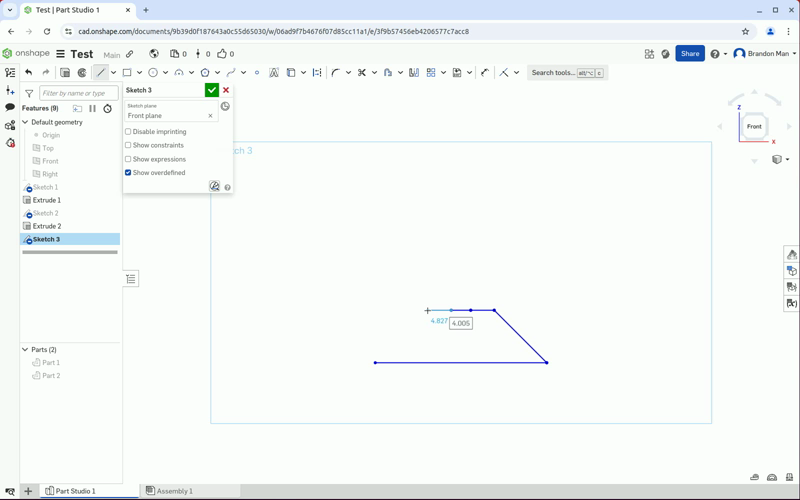
click(427, 310)
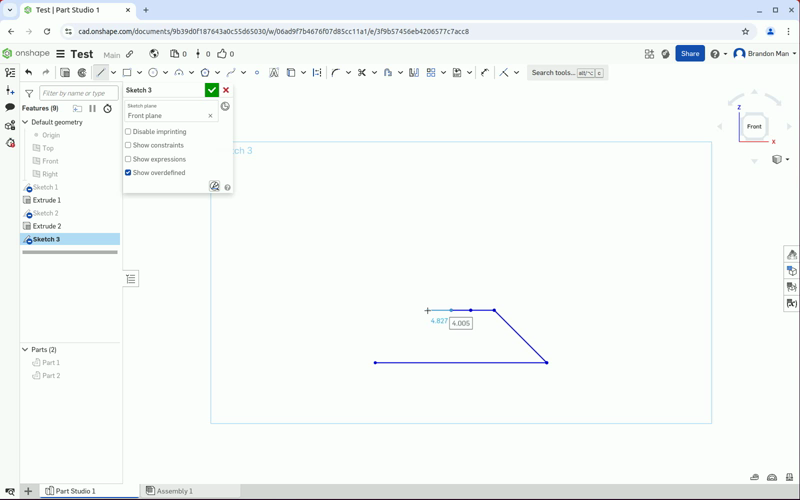
key_up(shift)
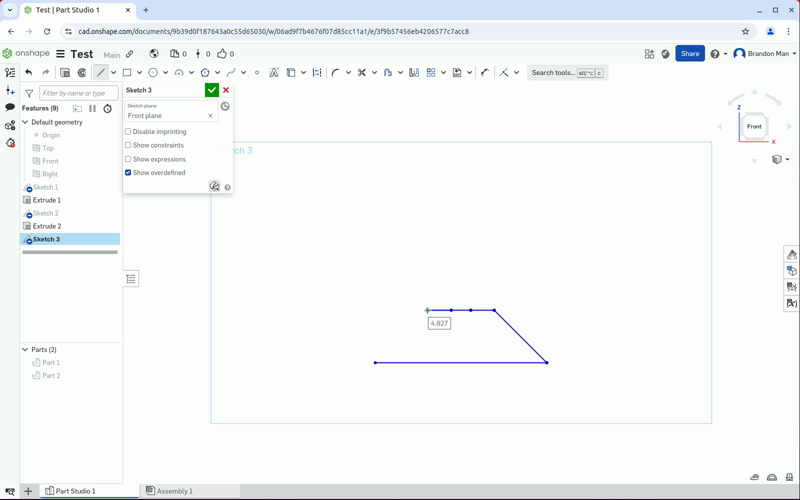
key_down(shift)
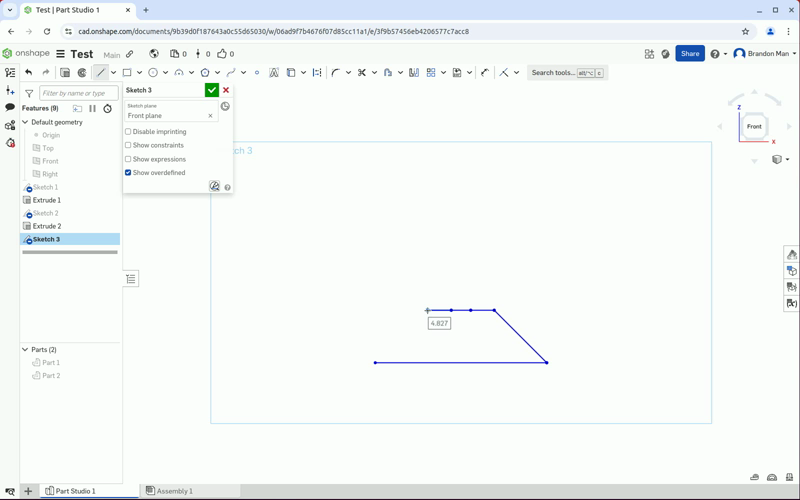
mouse_move(375, 362)
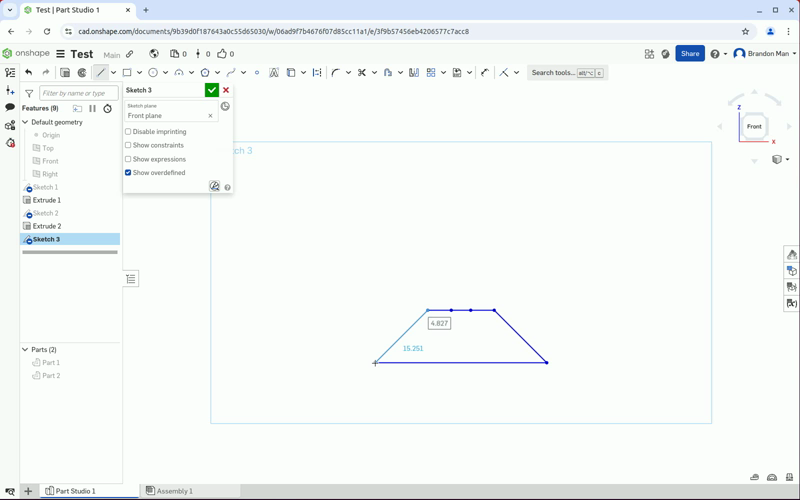
key_up(shift)
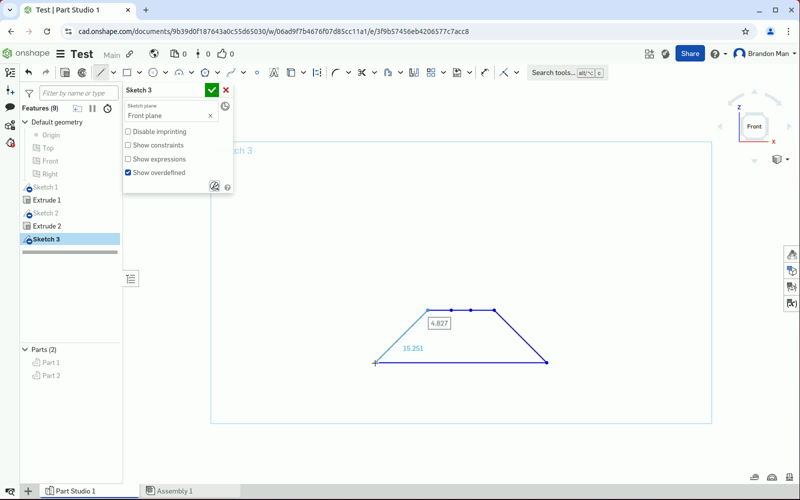
click(375, 362)
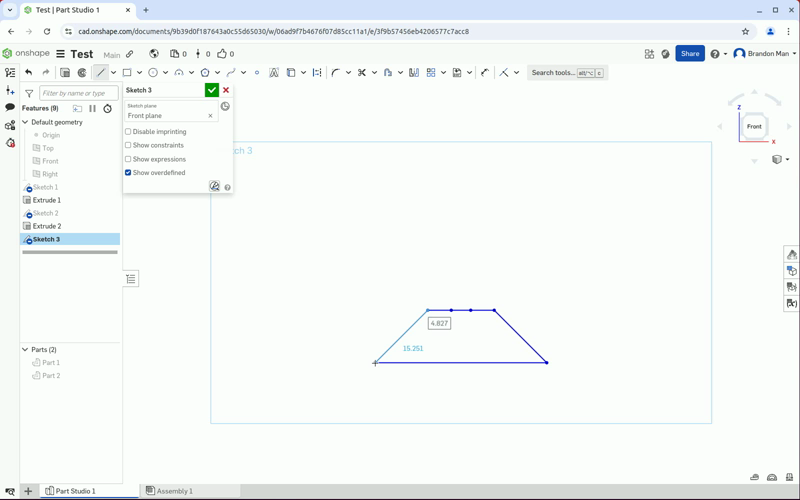
key(esc)
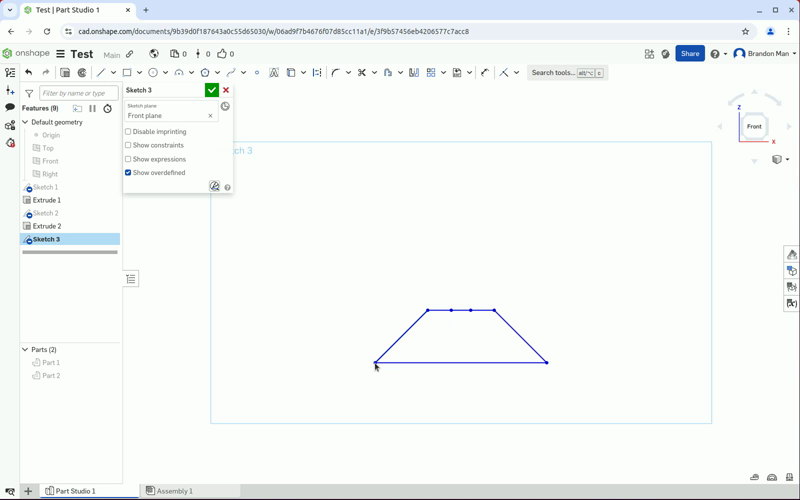
mouse_move(445, 350)
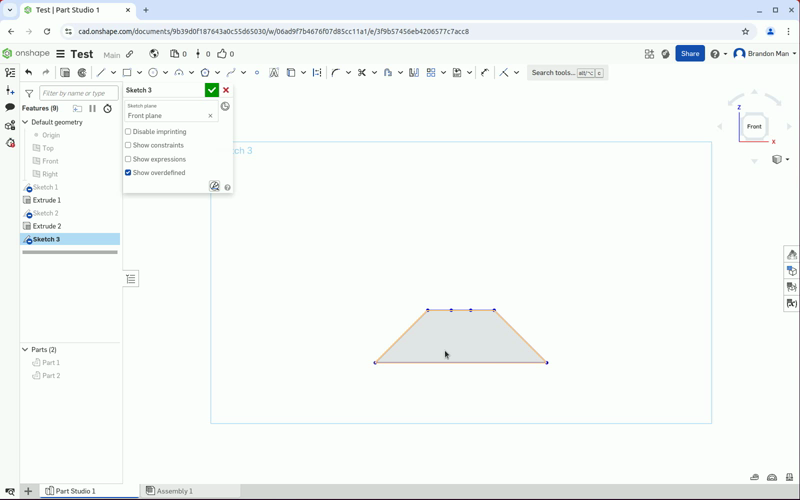
click(445, 350)
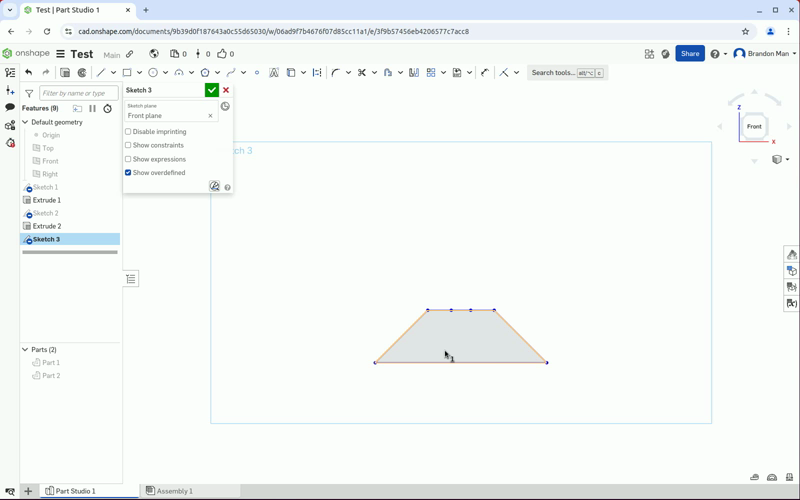
mouse_move(73, 352)
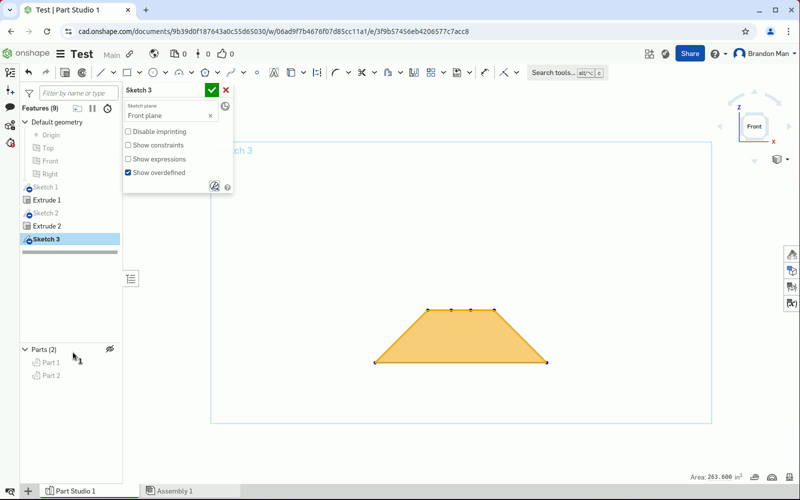
key(shift+y)
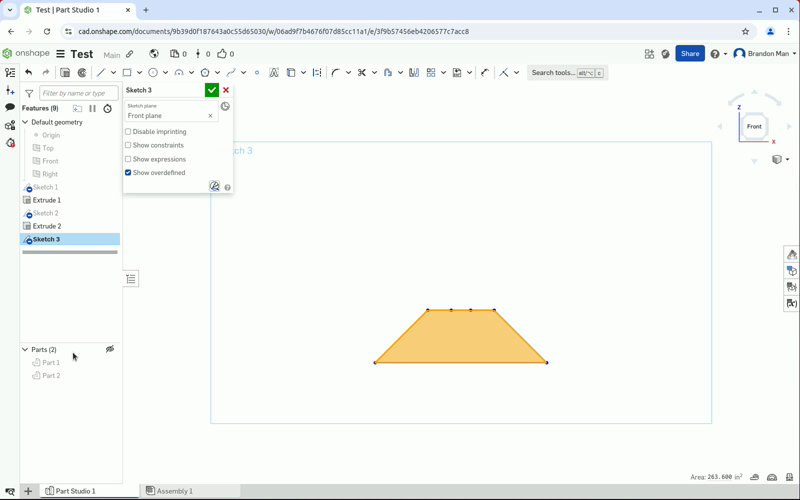
key(shift+e)
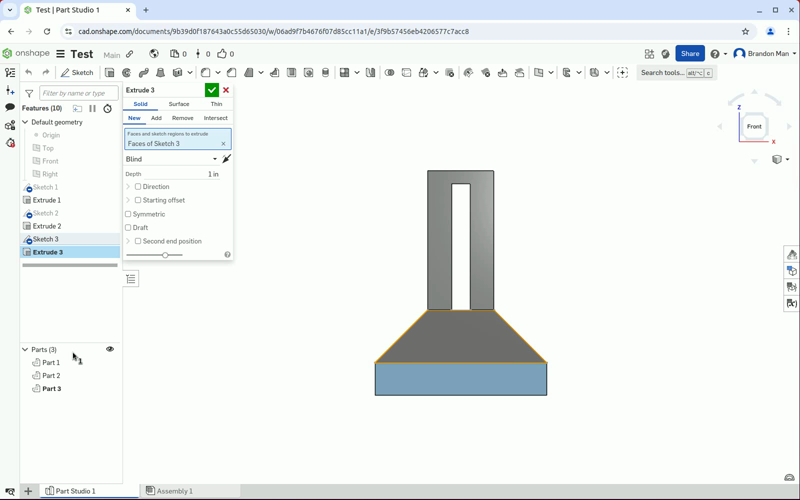
mouse_move(143, 106)
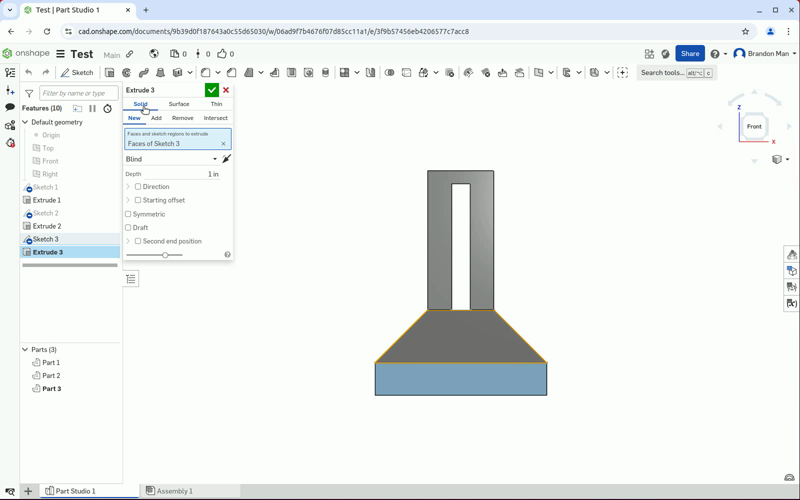
click(143, 106)
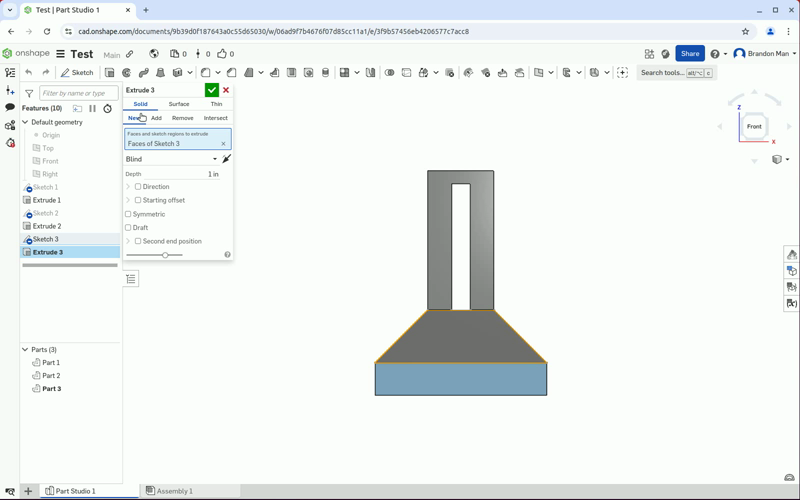
mouse_move(137, 120)
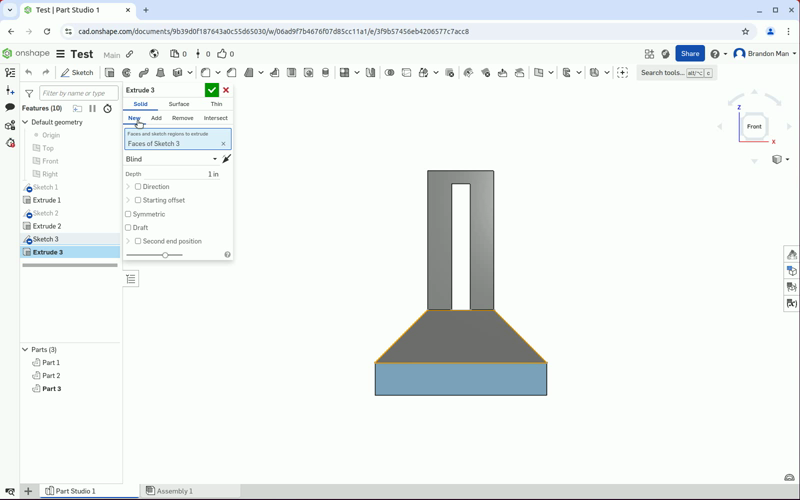
click(137, 120)
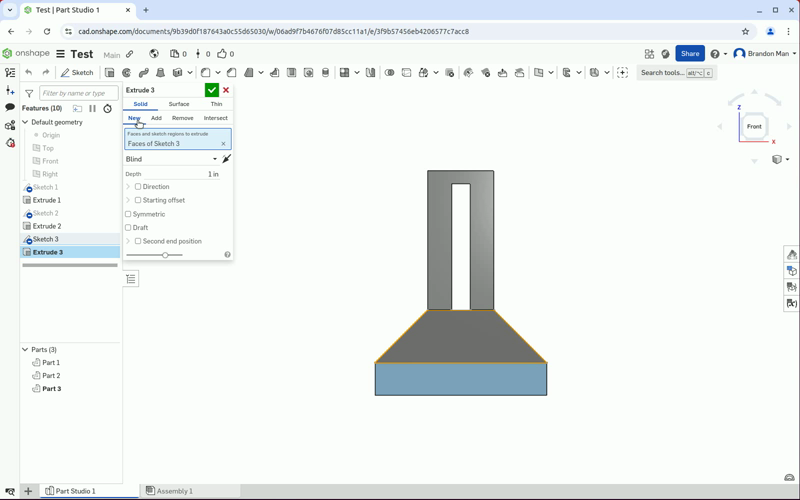
key(tab, 4)
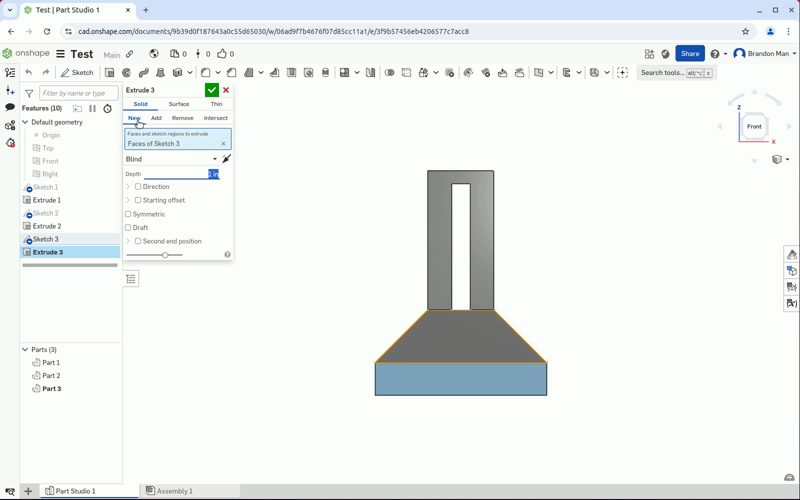
text(2.648)
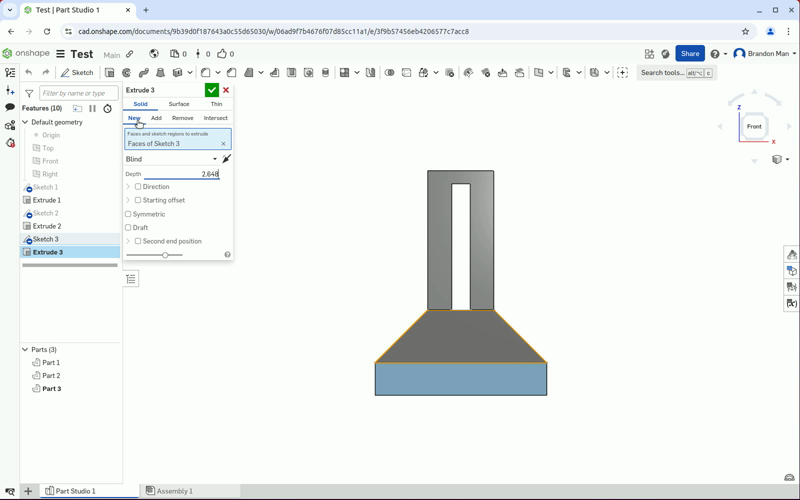
key(enter)
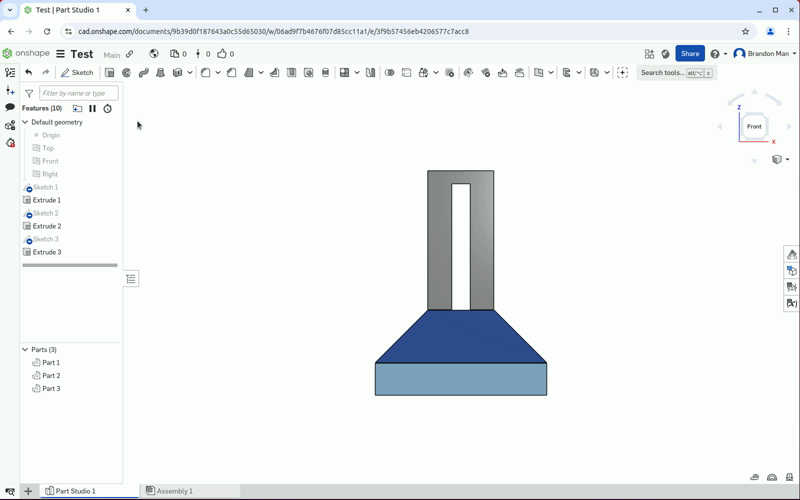
key(shift+h)
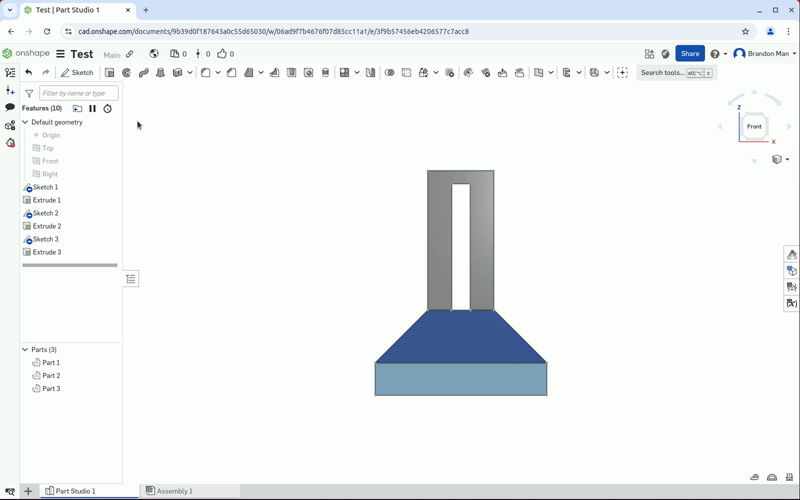
key(shift+h)
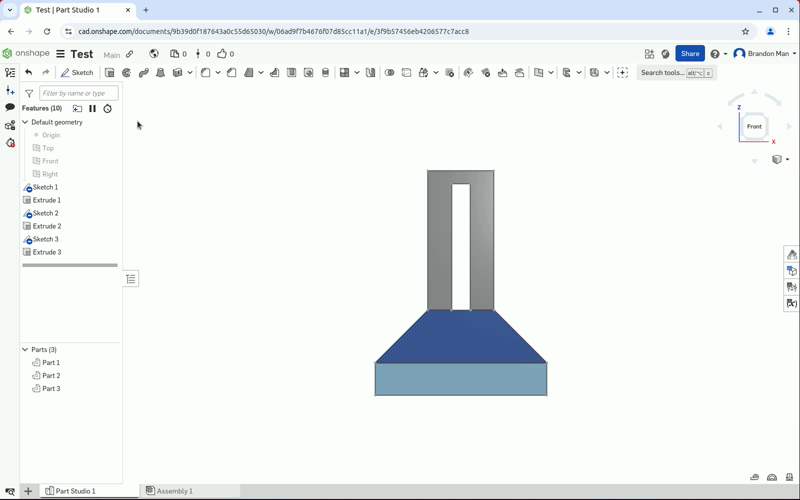
key(shift+7)
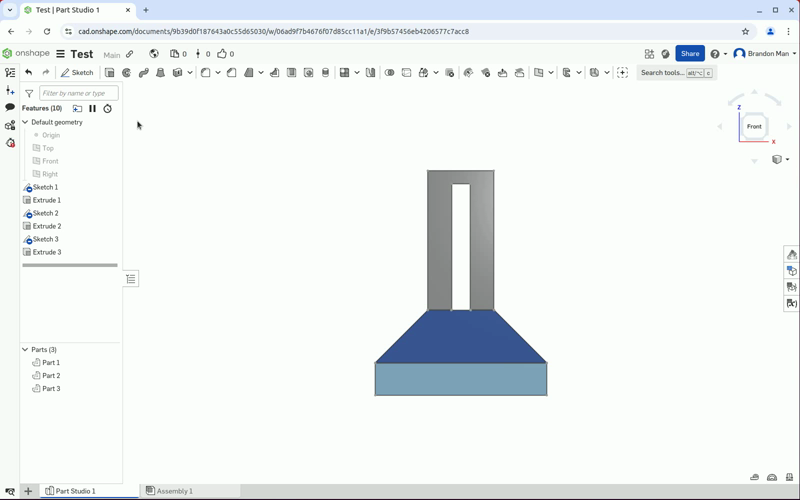
key(left, 2)
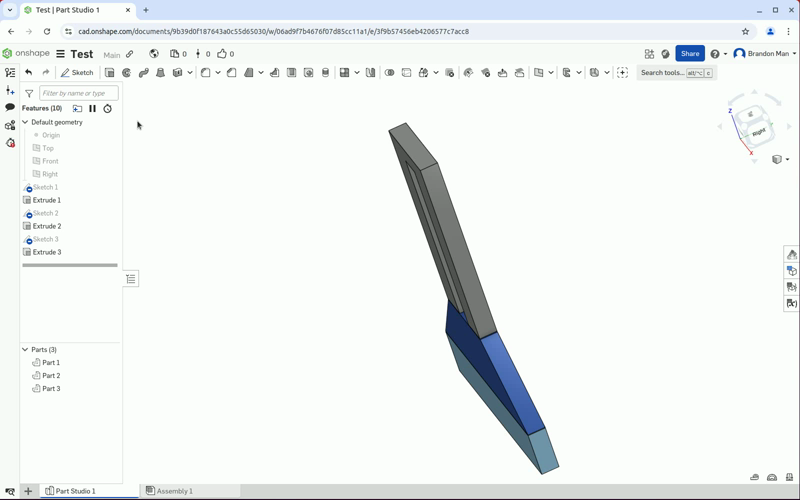
key(down, 2)
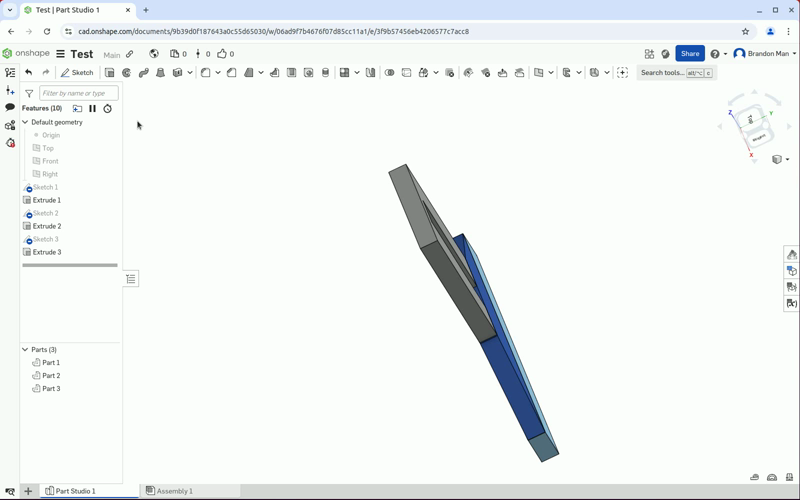
key(up, 2)
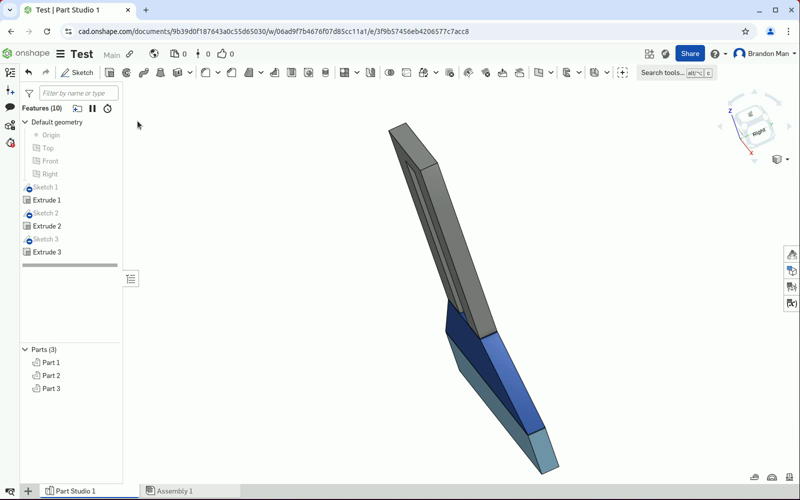
key(right, 2)
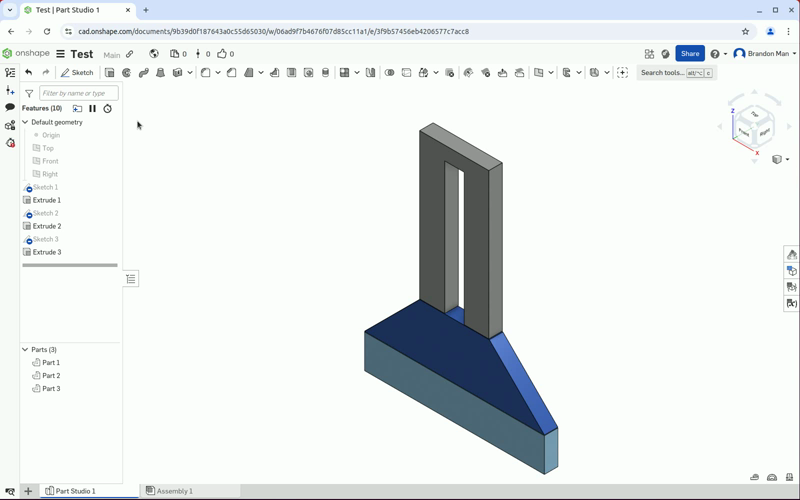
mouse_move(73, 189)
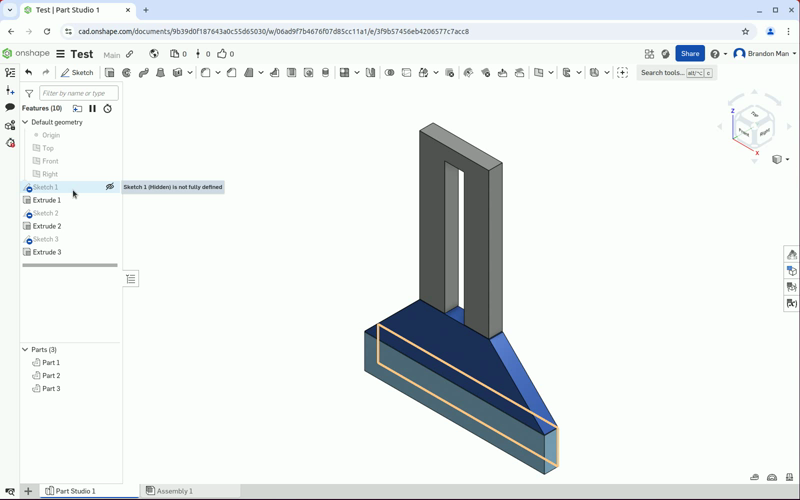
click(73, 189)